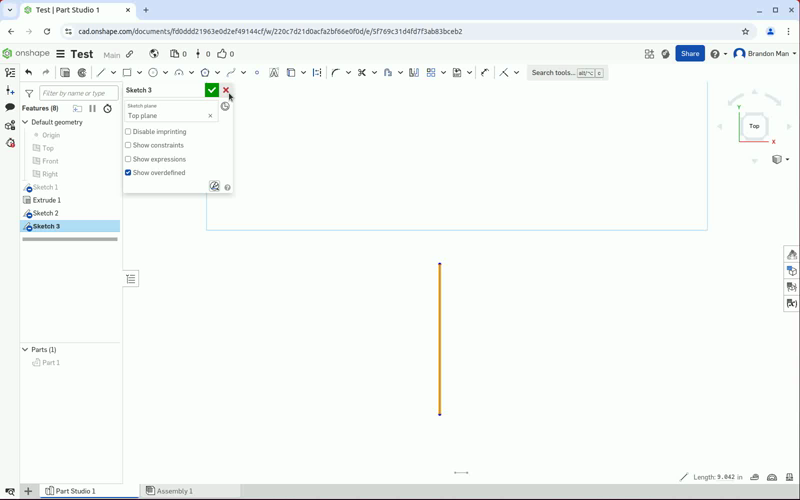
key(shift+h)
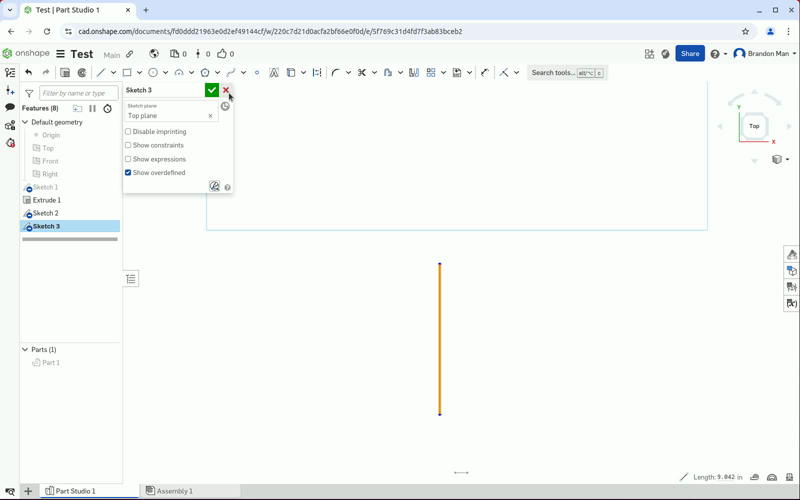
key(shift+s)
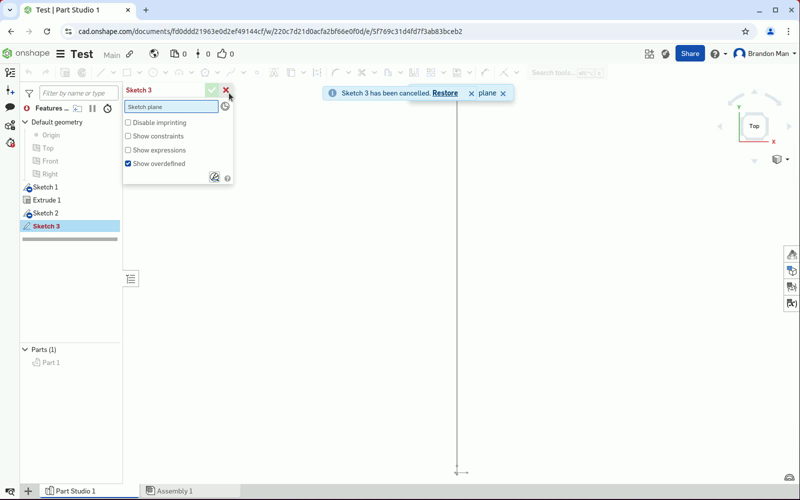
mouse_move(73, 150)
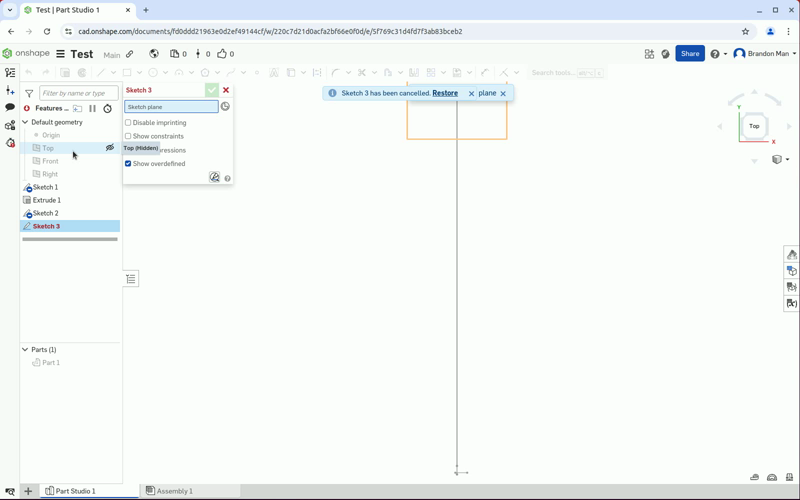
click(73, 150)
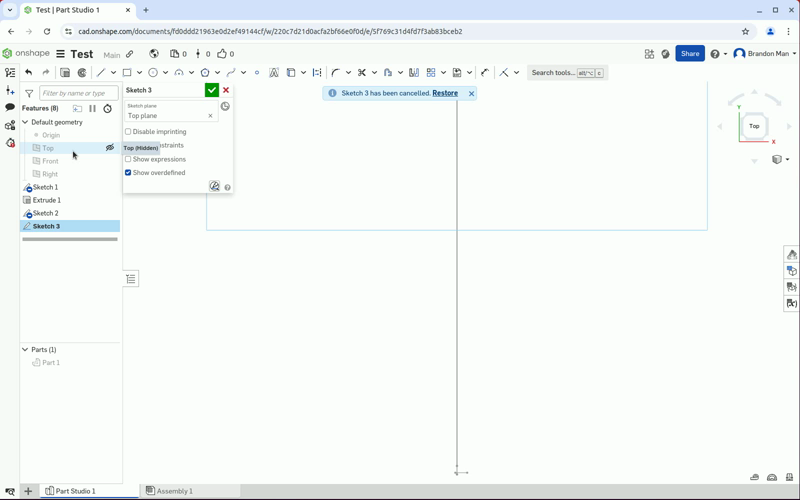
mouse_move(73, 352)
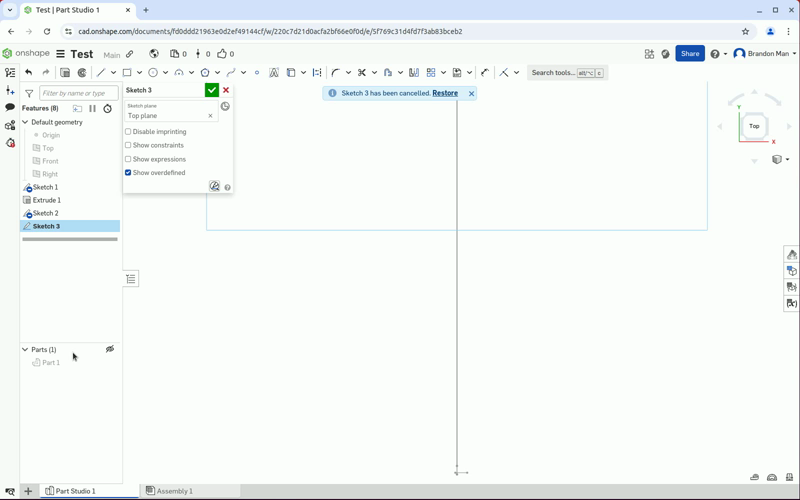
key(y)
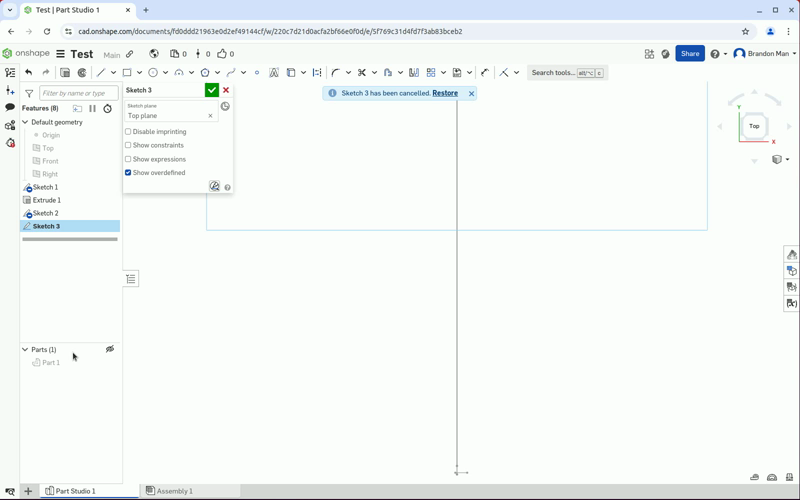
key(c)
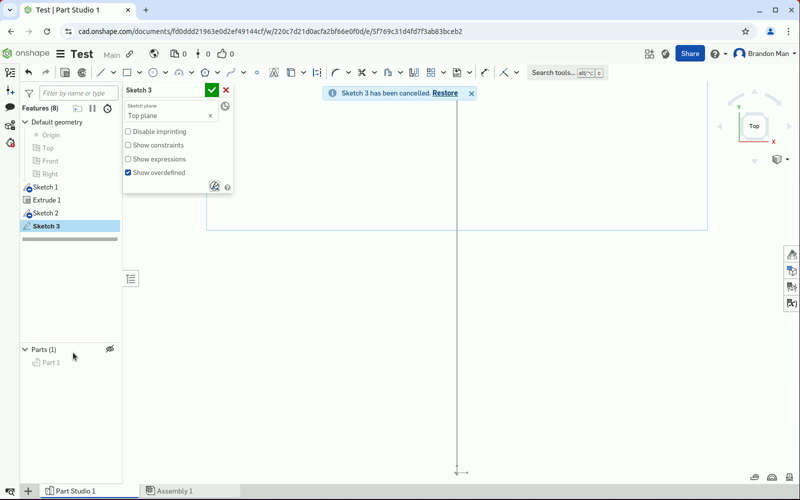
key_down(shift)
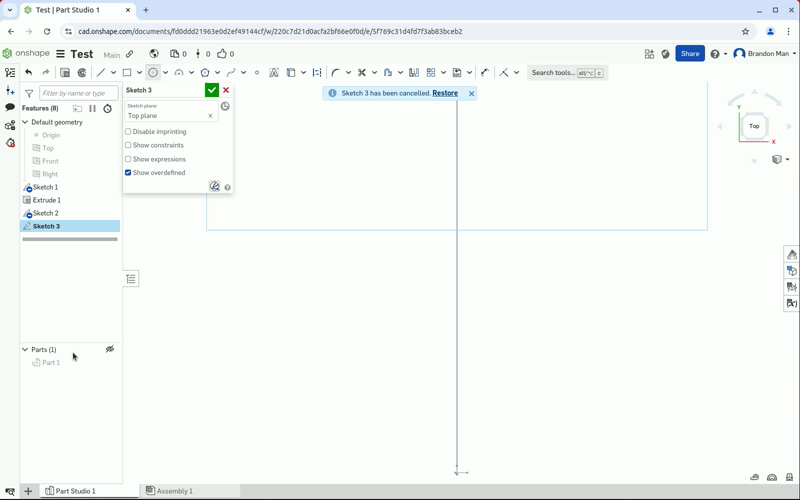
mouse_move(461, 282)
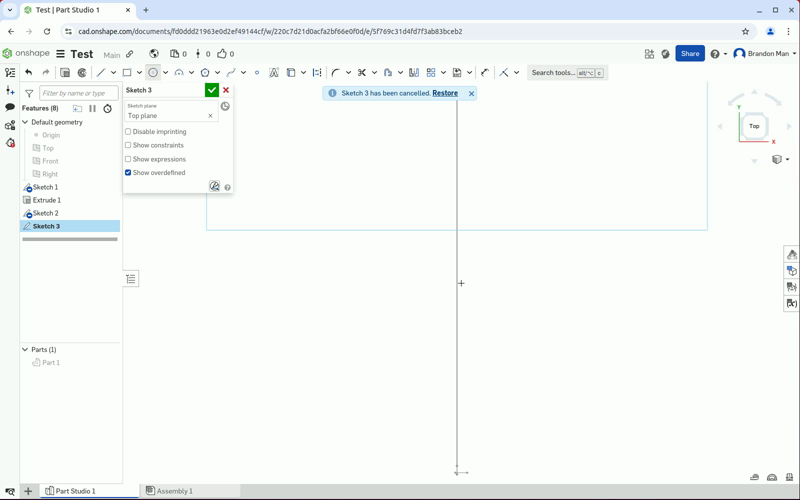
click(461, 282)
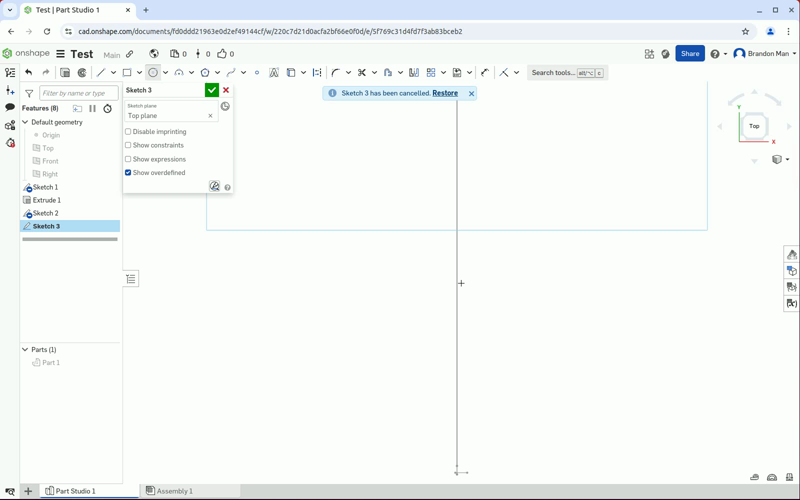
key_up(shift)
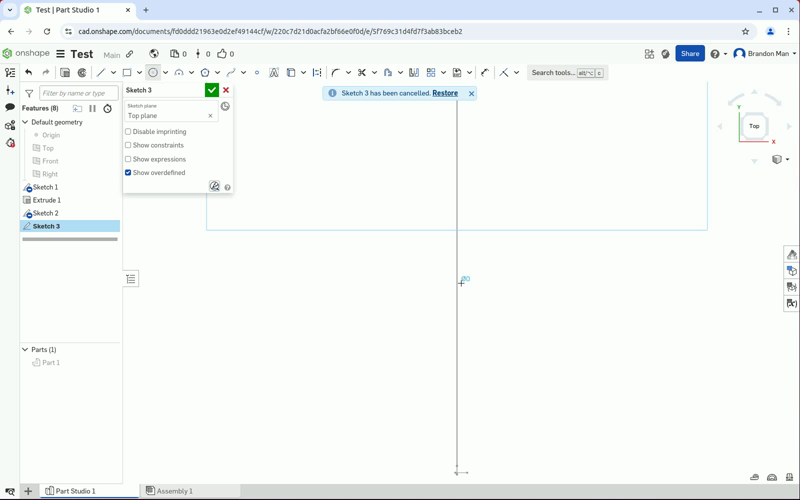
mouse_move(499, 282)
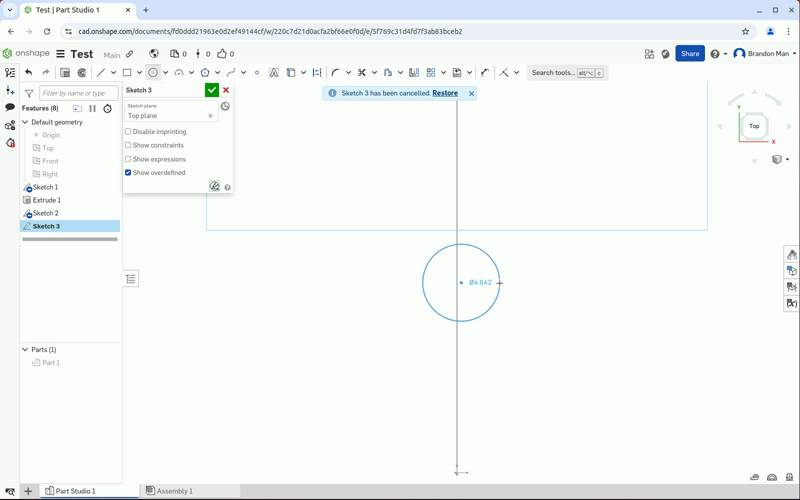
click(499, 282)
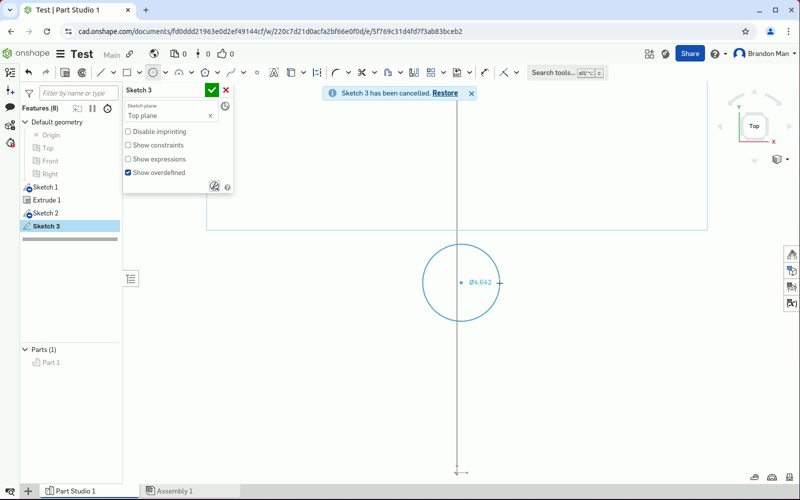
key(esc)
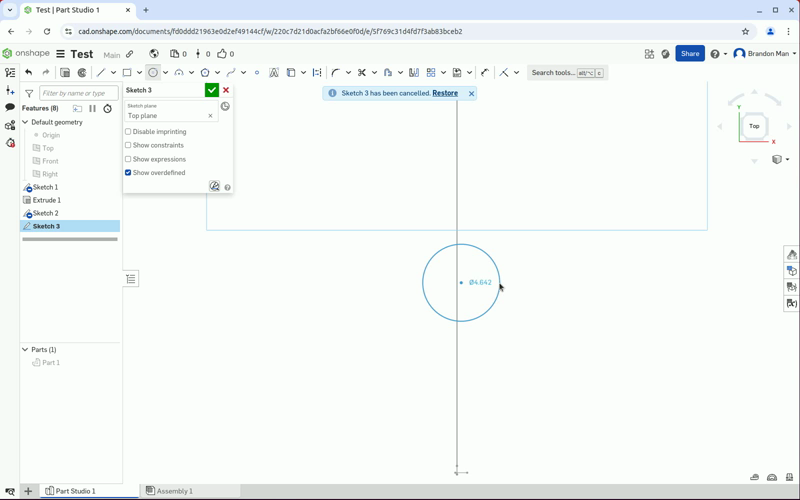
mouse_move(452, 261)
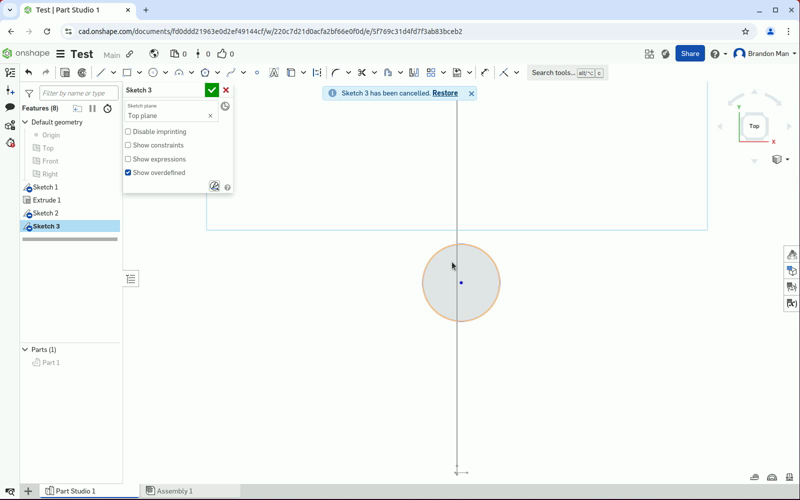
click(452, 261)
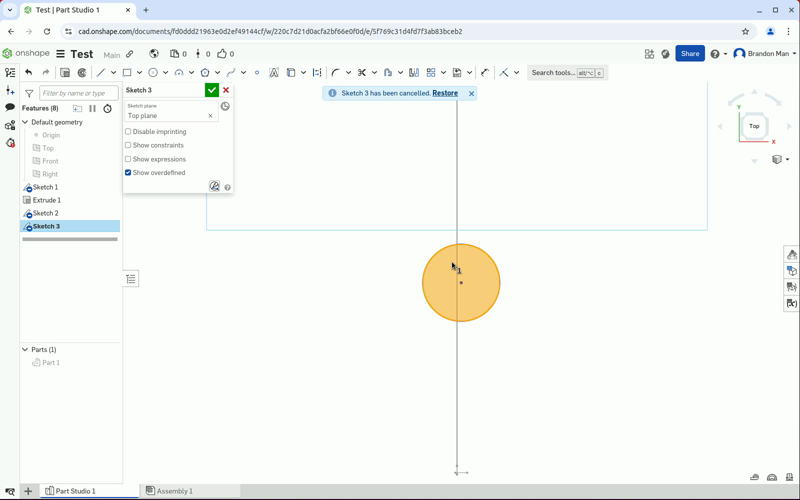
mouse_move(73, 352)
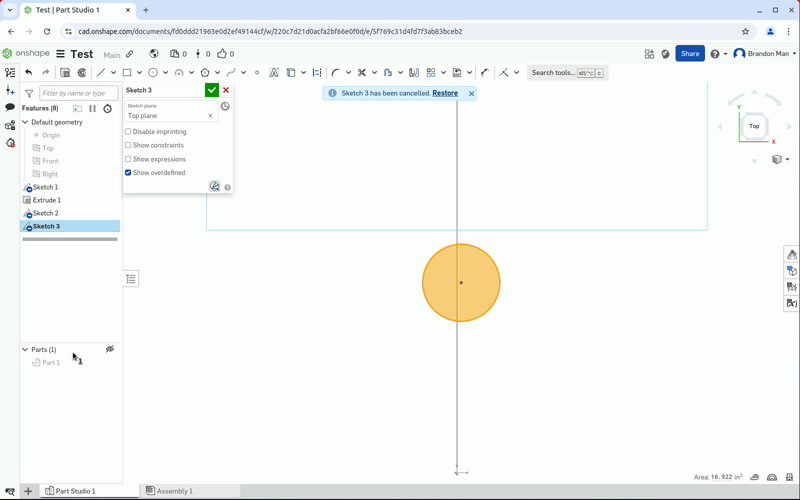
key(shift+y)
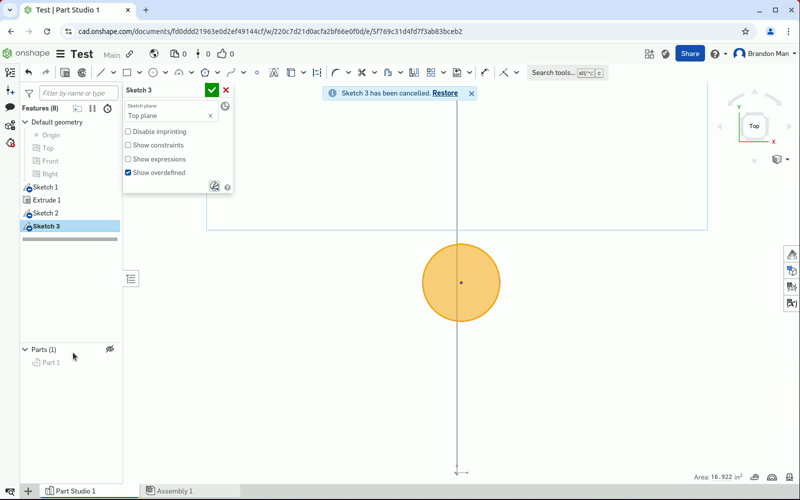
key(shift+e)
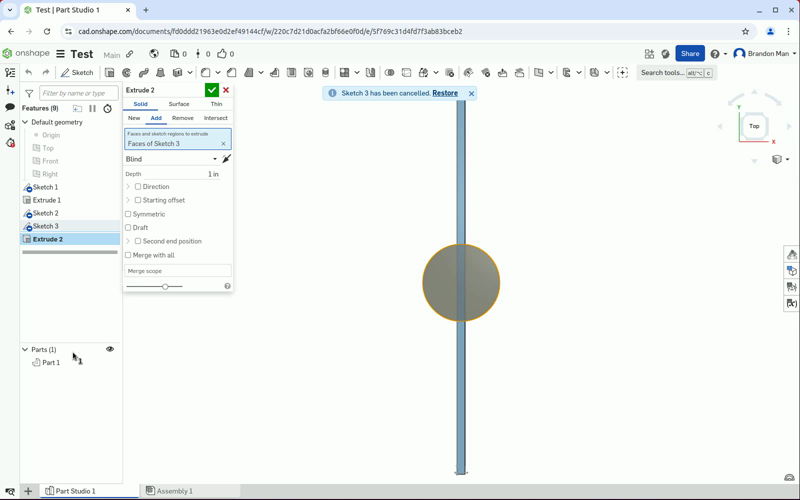
mouse_move(143, 106)
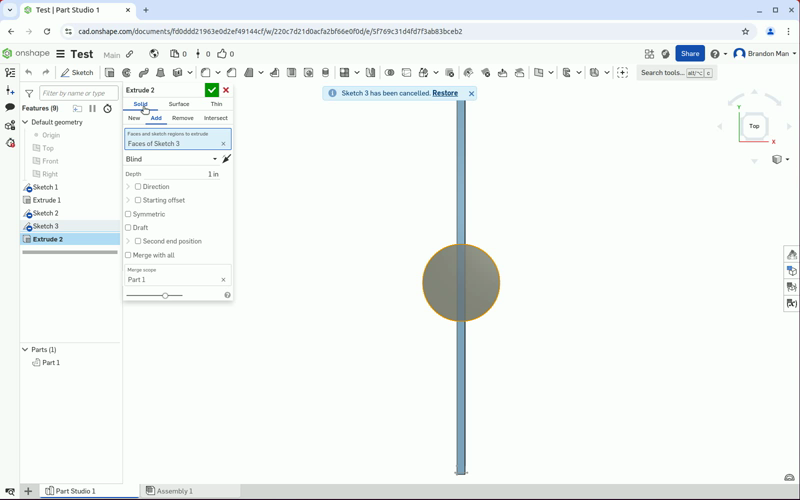
click(143, 106)
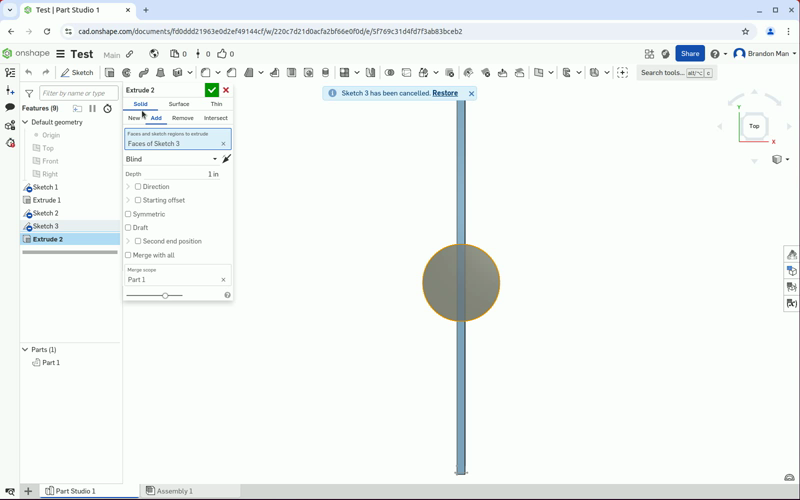
mouse_move(137, 120)
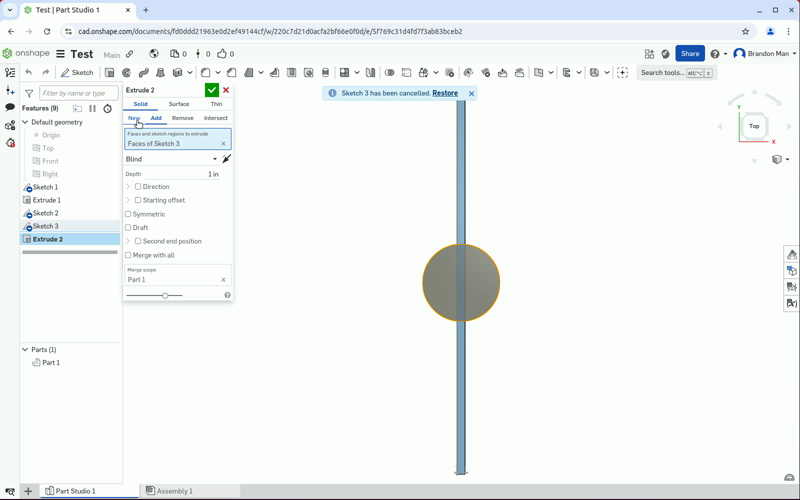
click(137, 120)
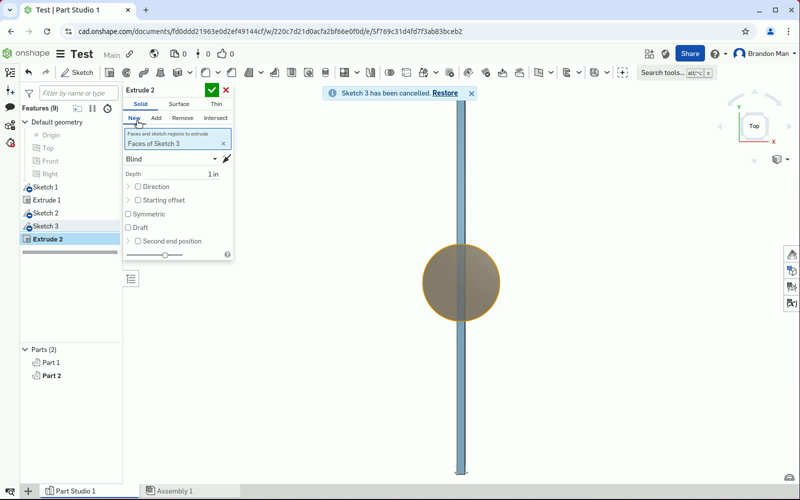
key(tab, 4)
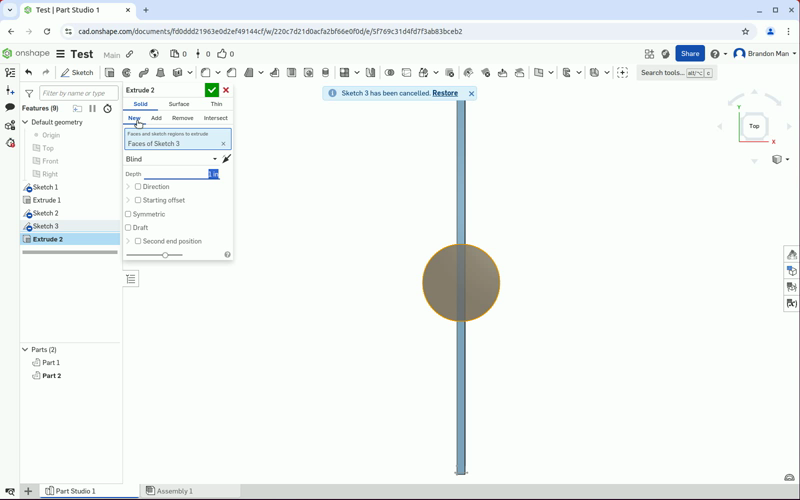
text(6.781)
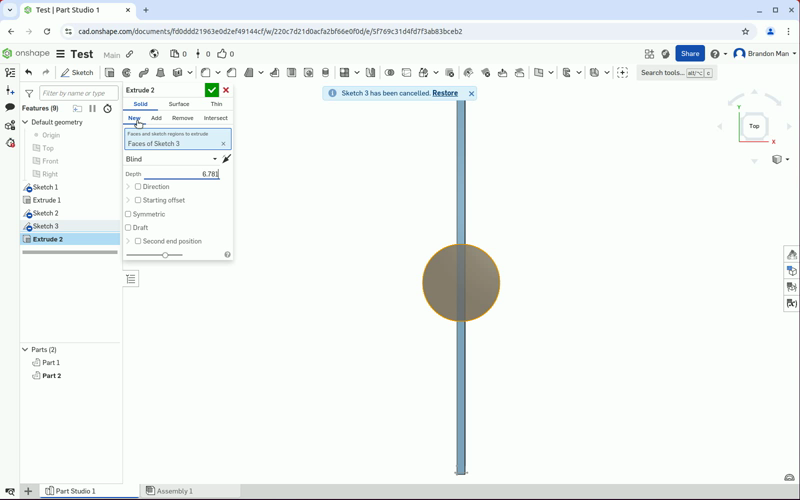
key(enter)
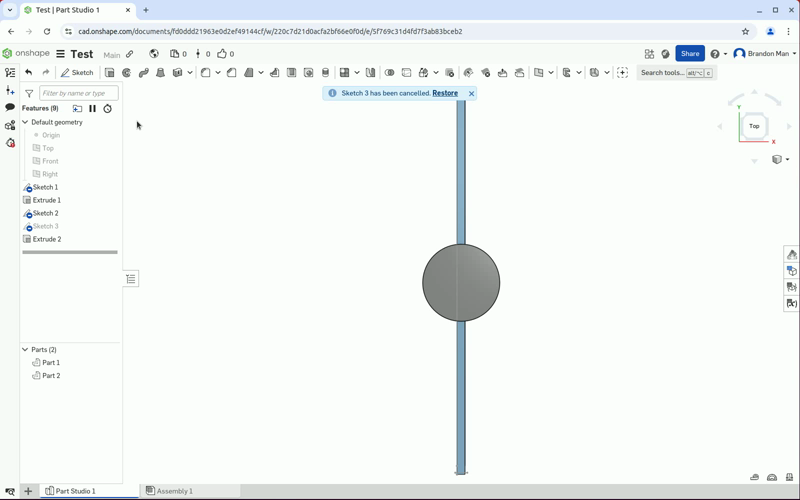
key(shift+h)
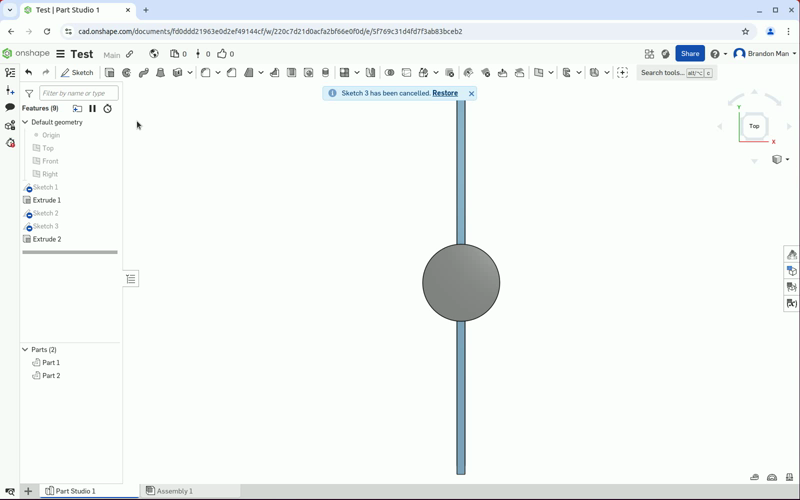
key(shift+h)
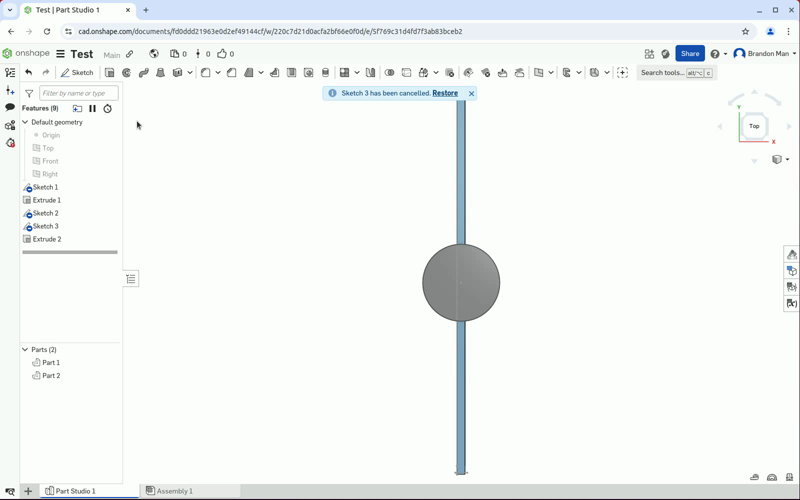
mouse_move(73, 189)
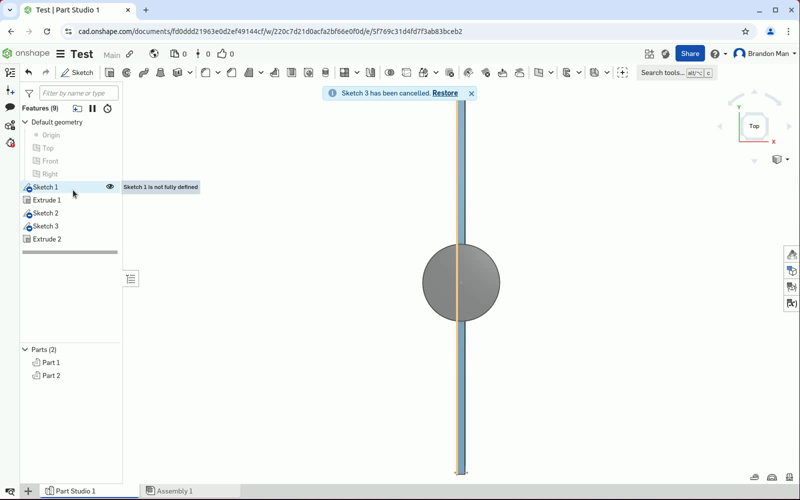
click(73, 189)
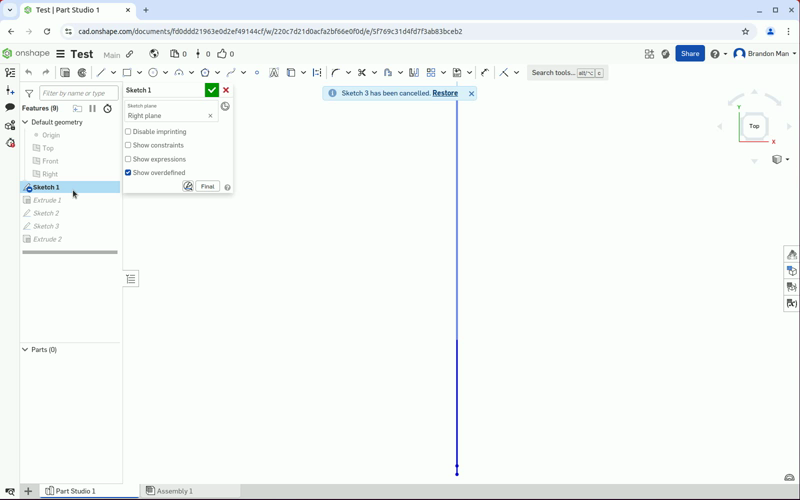
mouse_move(229, 92)
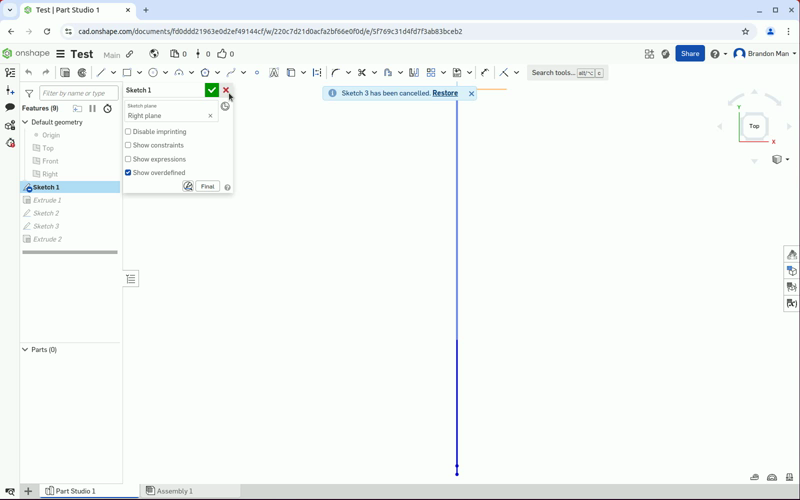
click(229, 92)
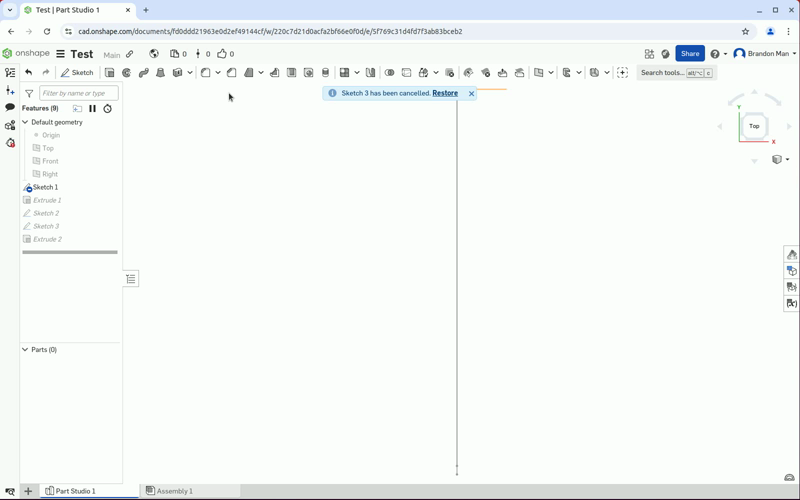
mouse_move(73, 352)
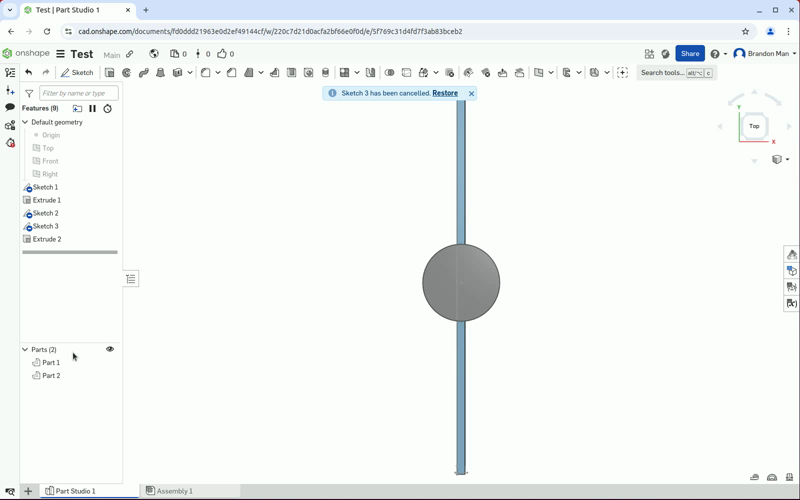
key(y)
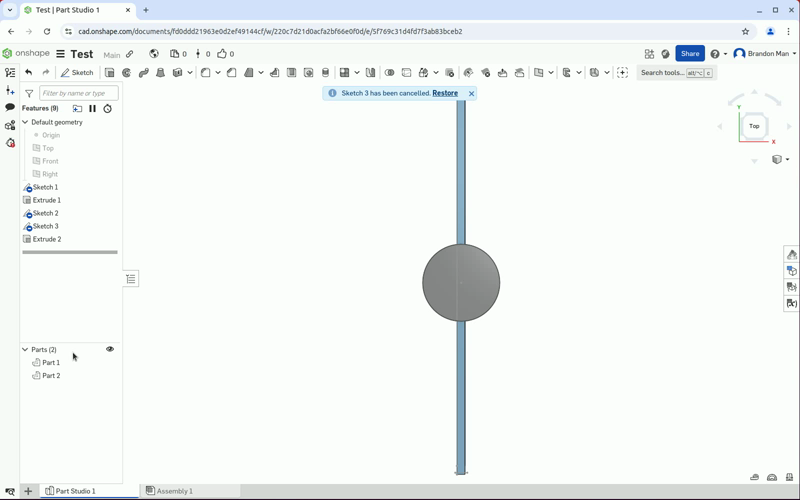
key(shift+p)
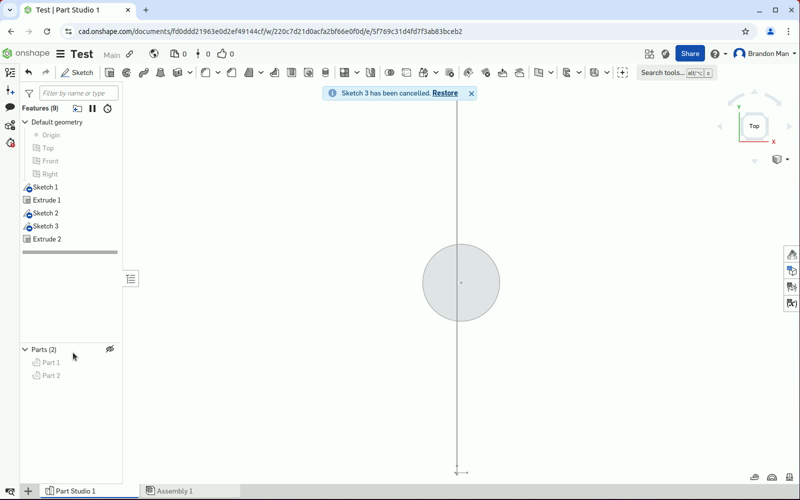
key(space)
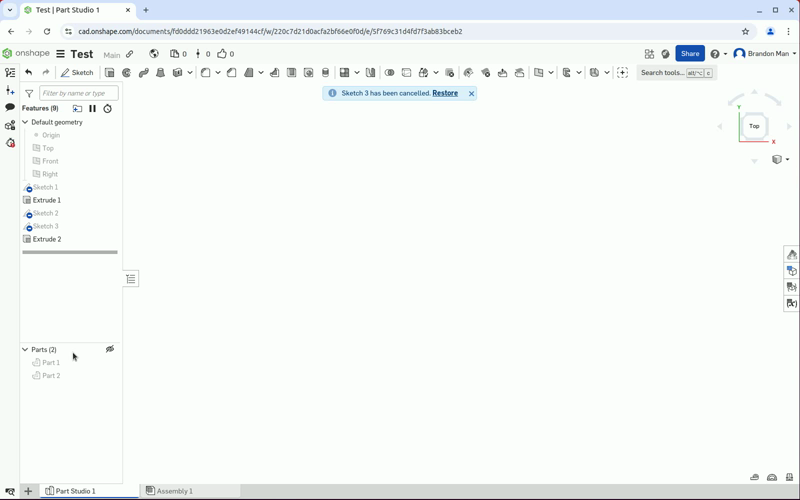
key_down(shift)
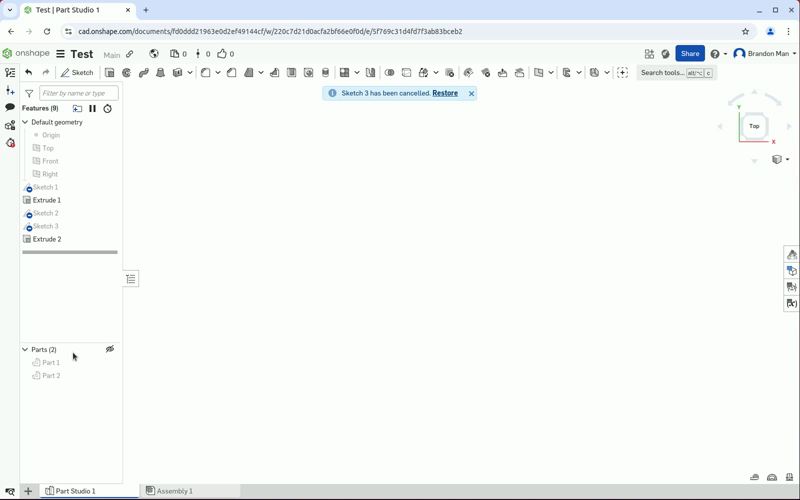
key(up)
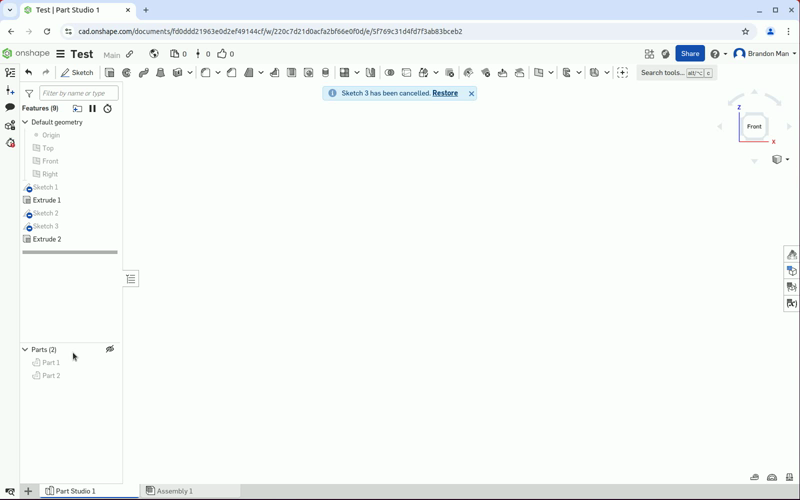
key_up(shift)
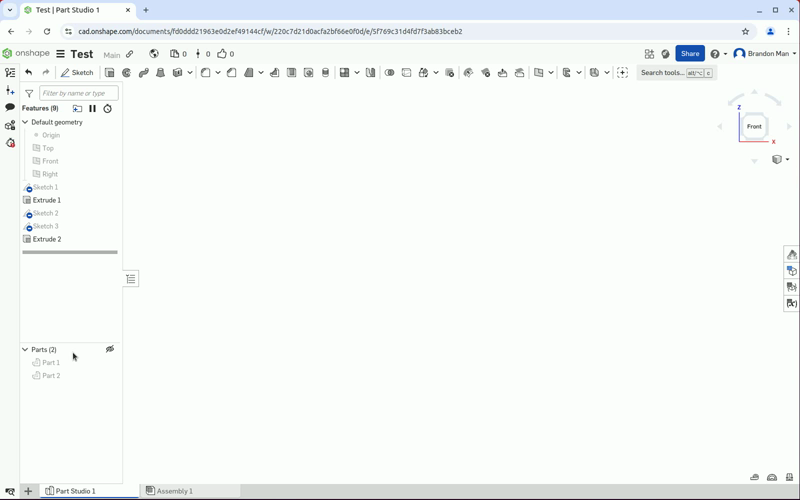
mouse_move(73, 352)
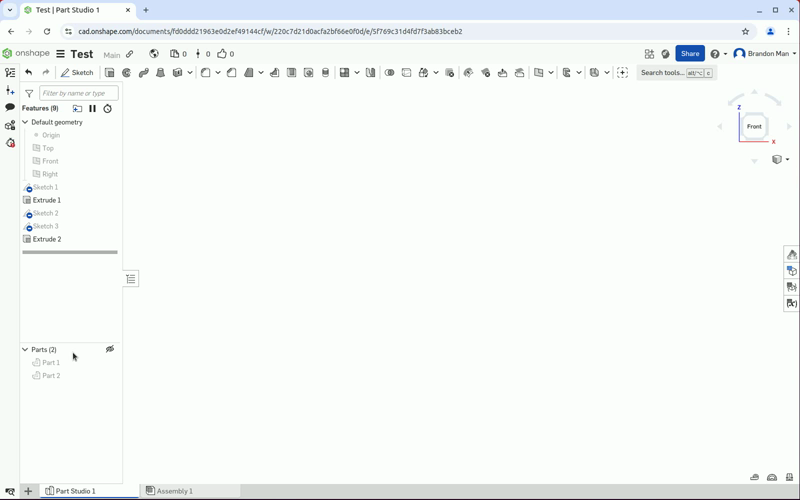
key(shift+y)
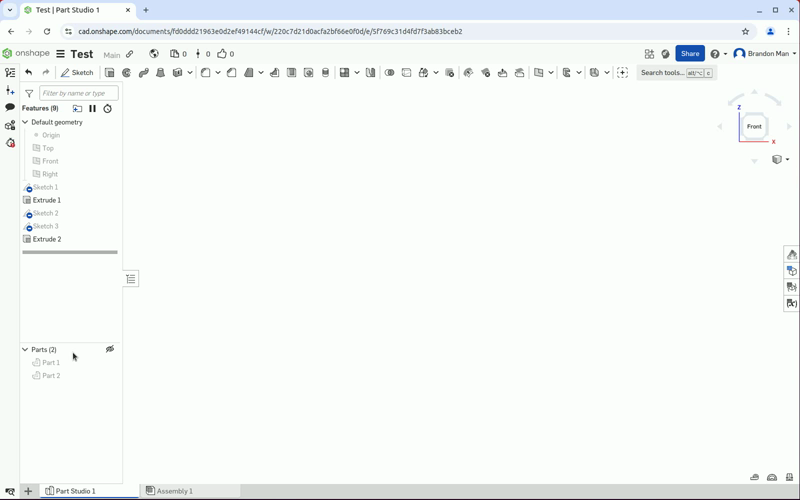
key(shift+s)
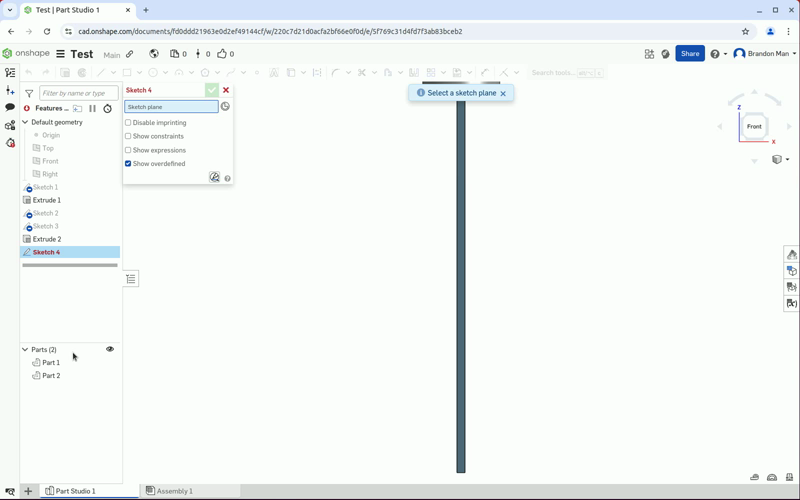
mouse_move(73, 163)
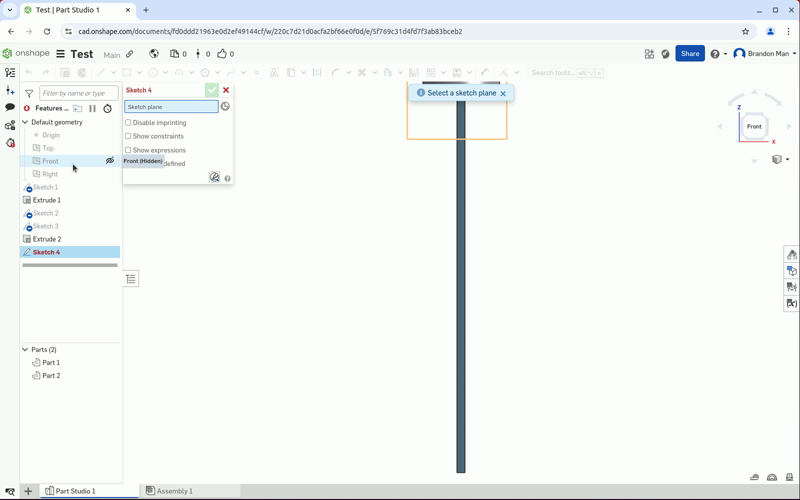
click(73, 163)
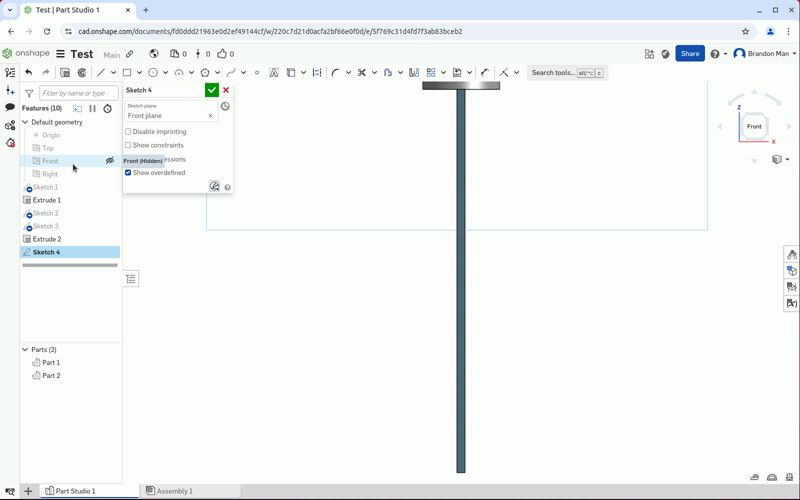
mouse_move(73, 352)
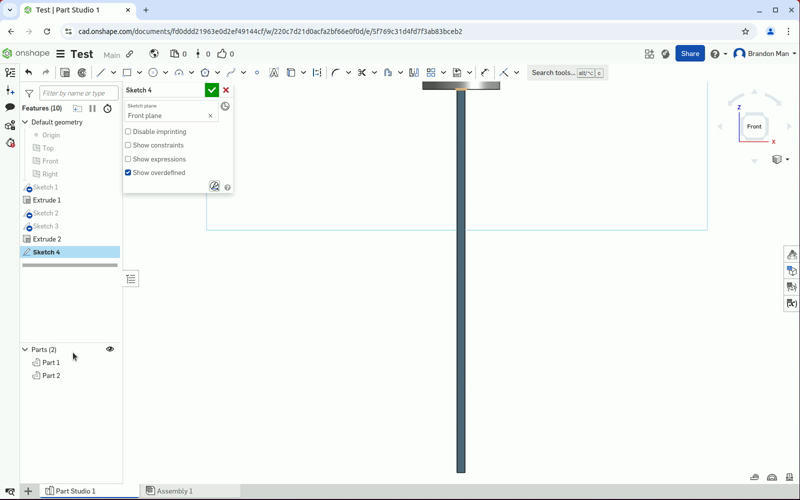
key(y)
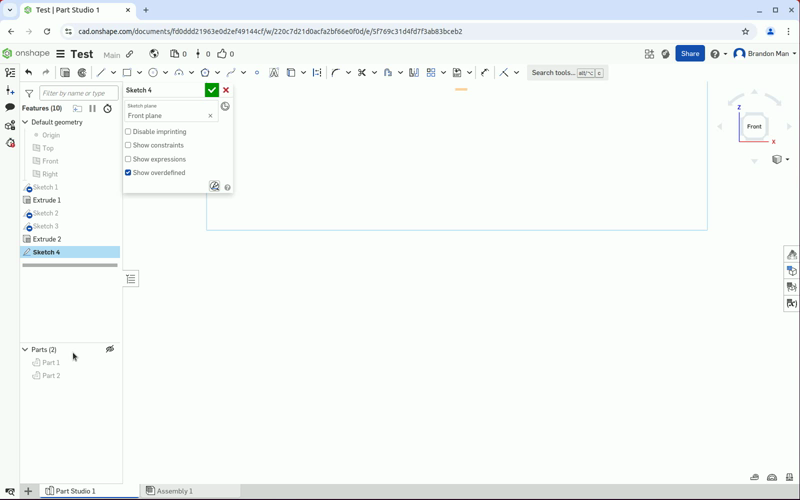
key(l)
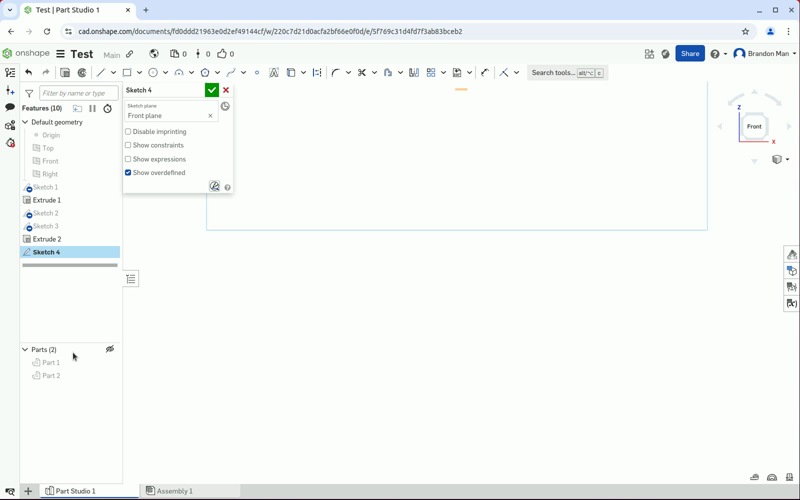
key_down(shift)
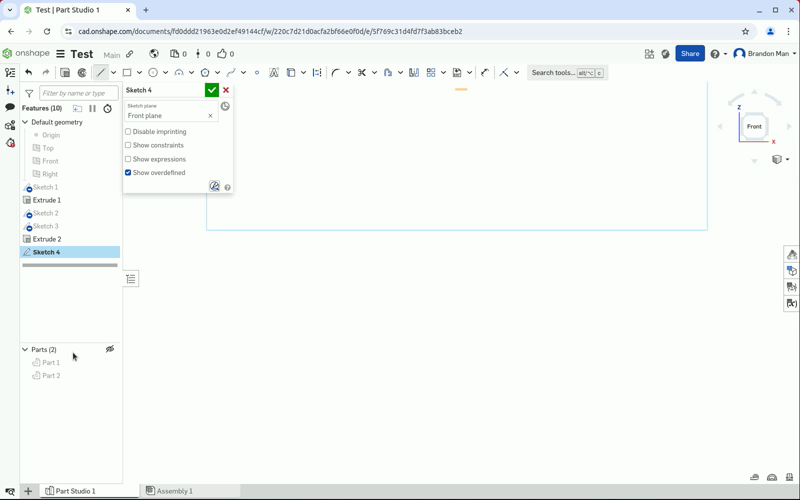
mouse_move(441, 282)
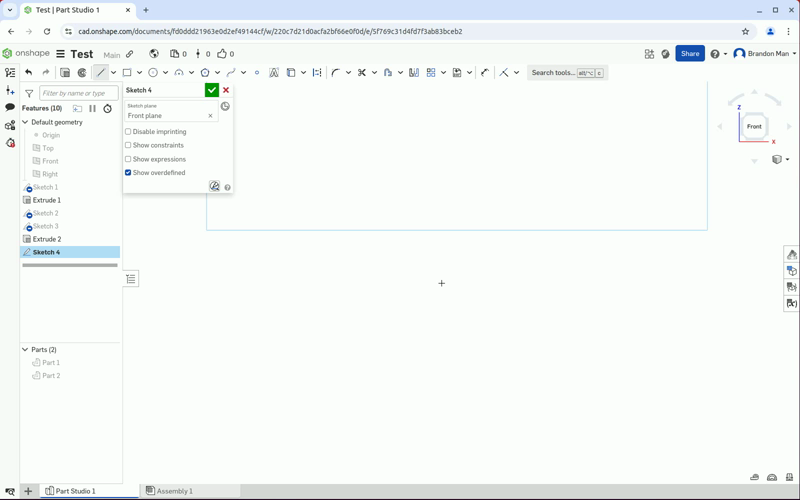
click(441, 282)
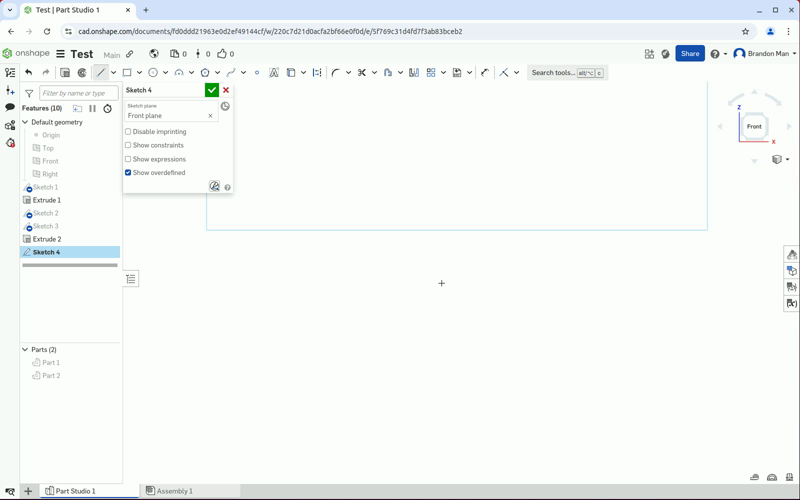
key_up(shift)
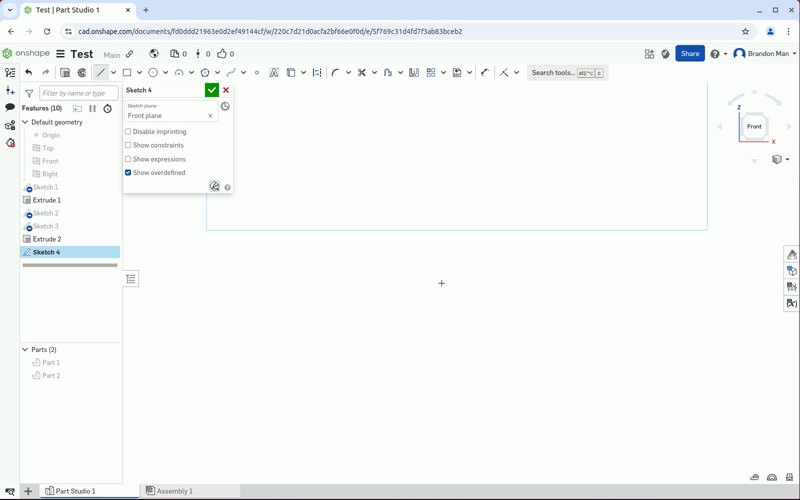
key_down(shift)
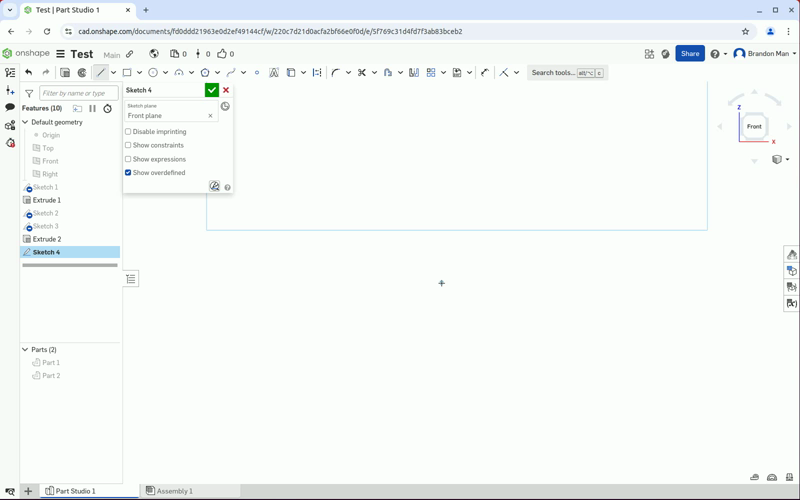
mouse_move(471, 282)
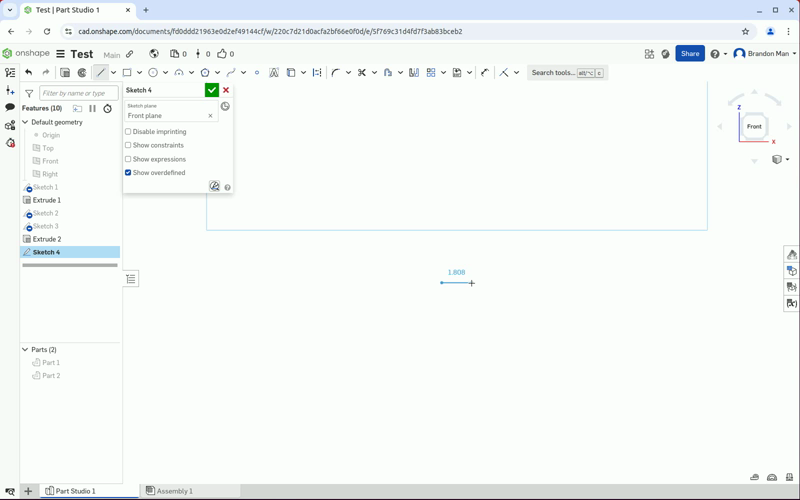
mouse_move(480, 282)
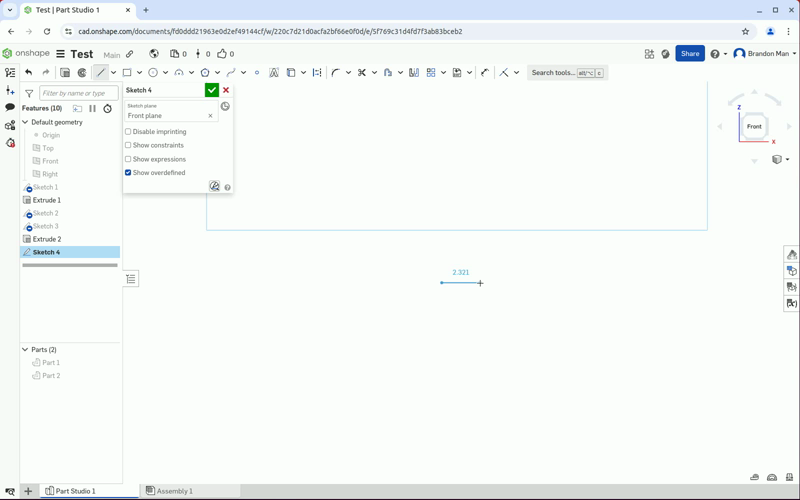
click(480, 282)
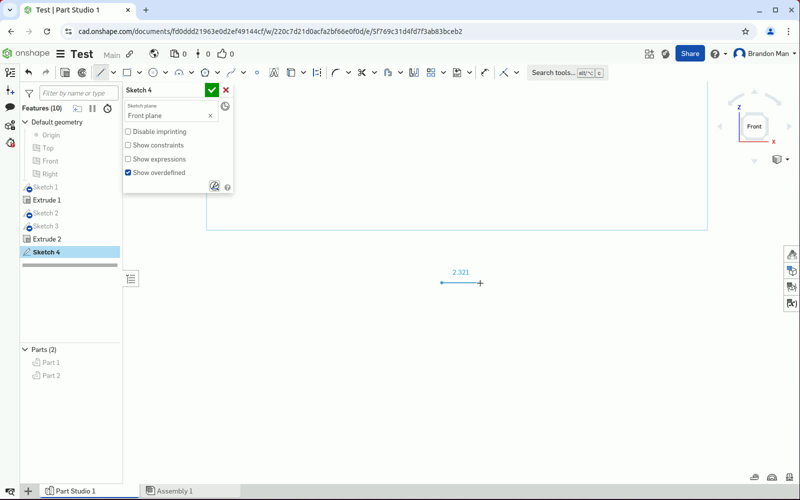
key_up(shift)
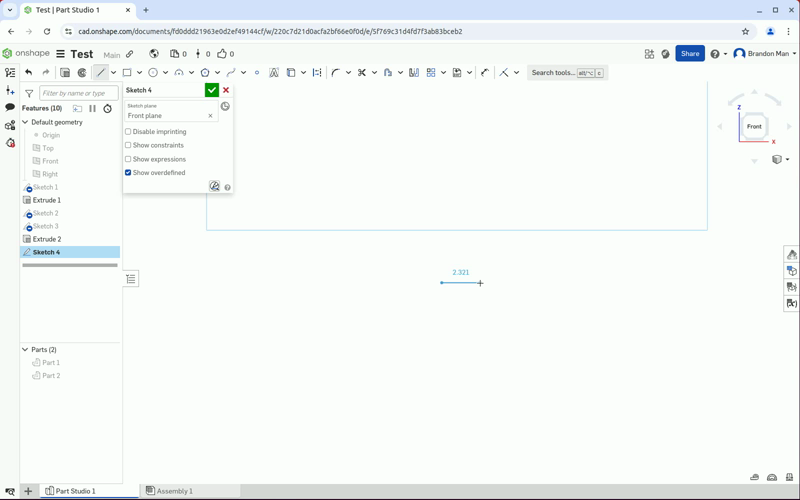
key_down(shift)
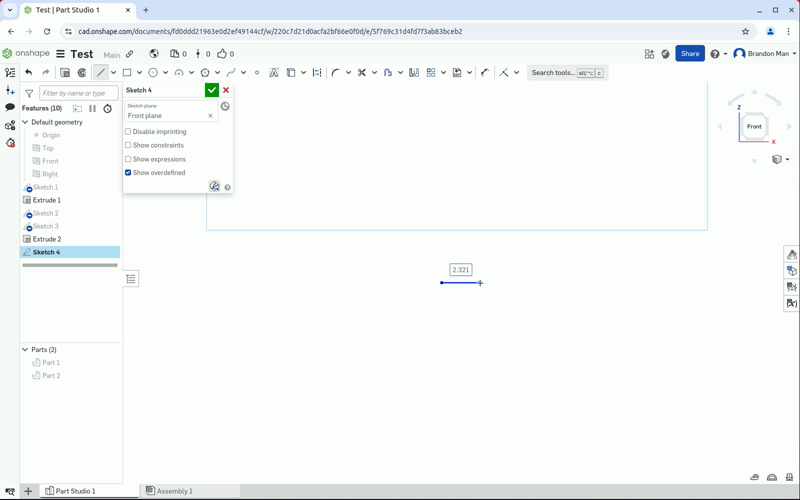
mouse_move(480, 207)
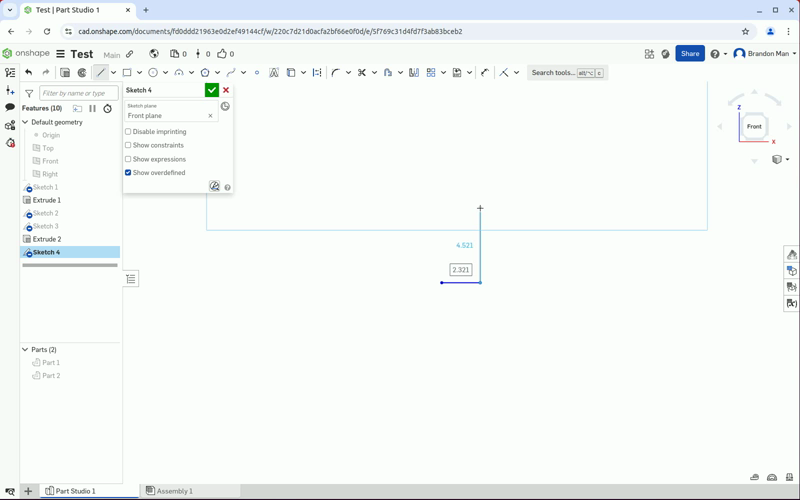
click(480, 207)
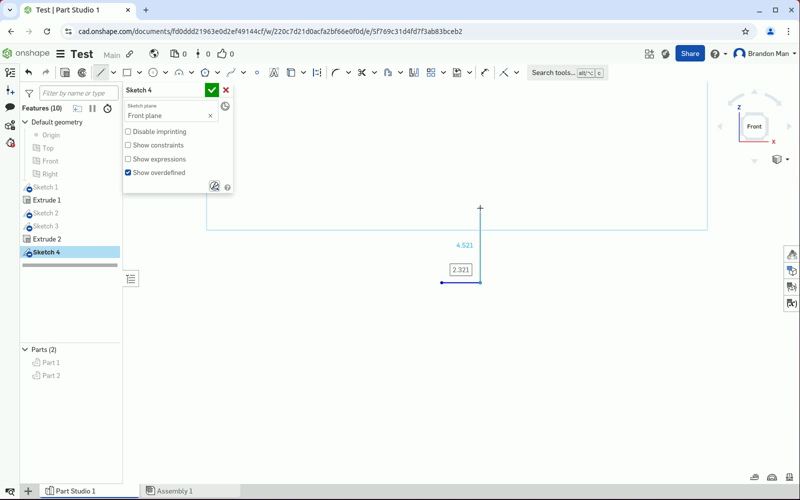
key_up(shift)
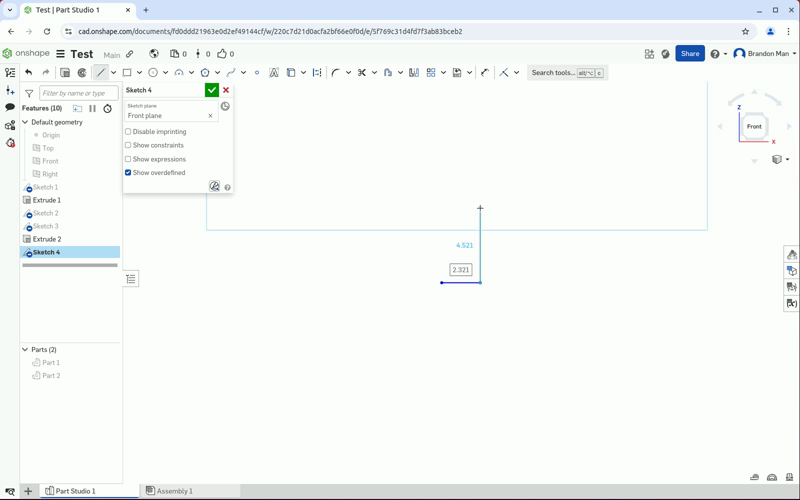
key_down(shift)
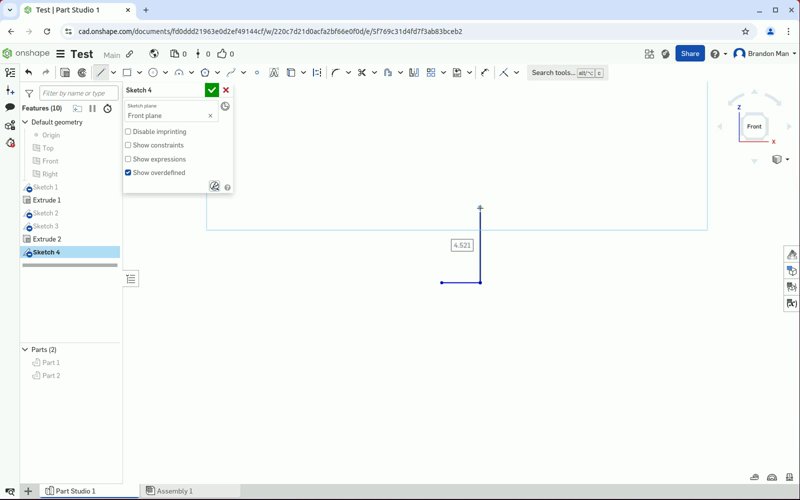
mouse_move(510, 207)
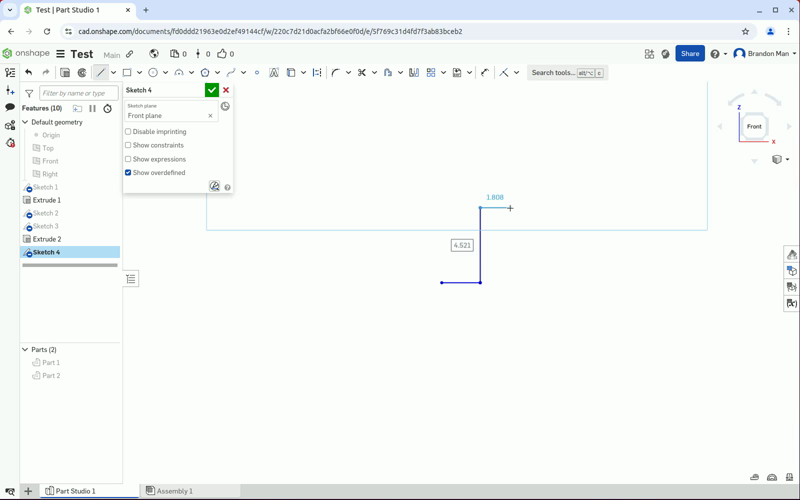
mouse_move(441, 207)
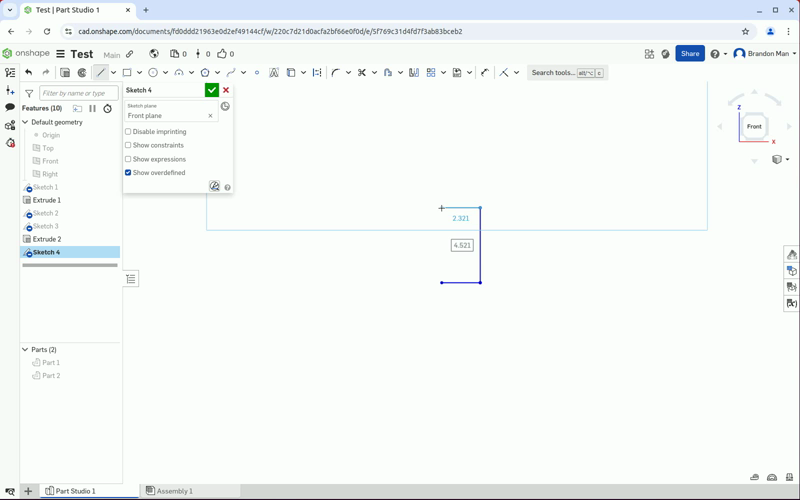
click(441, 207)
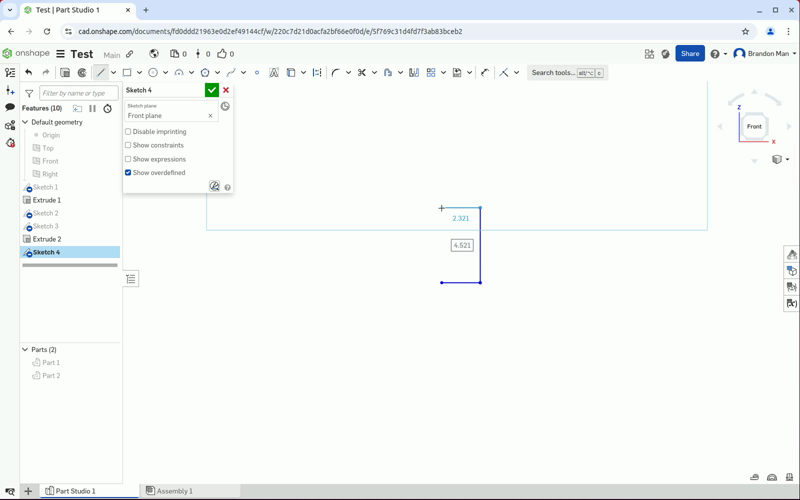
key_up(shift)
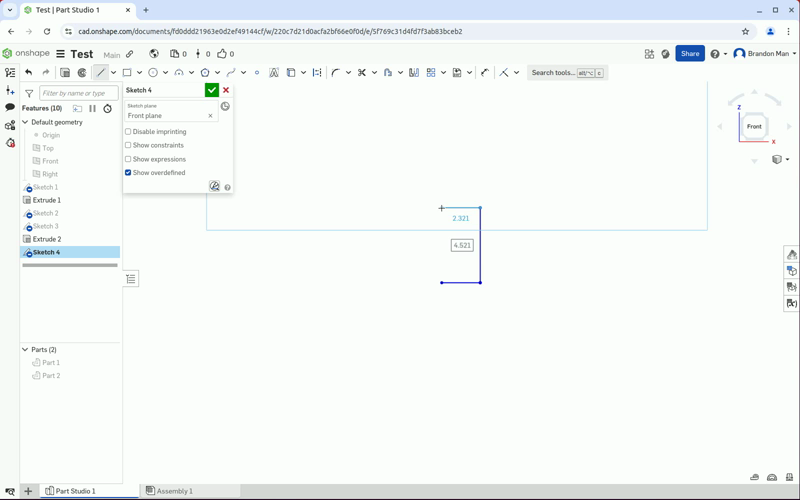
key_down(shift)
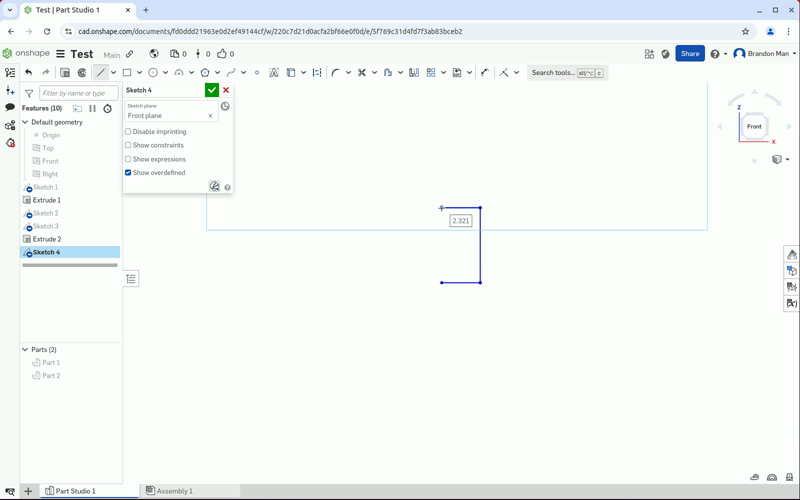
mouse_move(441, 282)
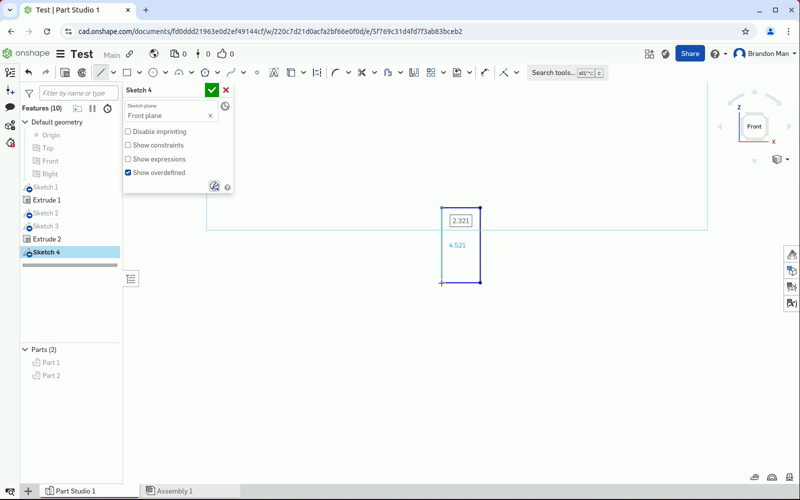
key_up(shift)
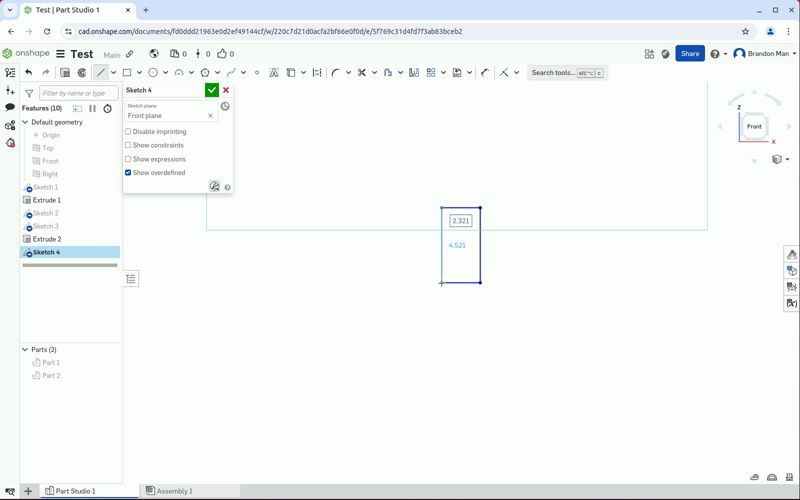
click(441, 282)
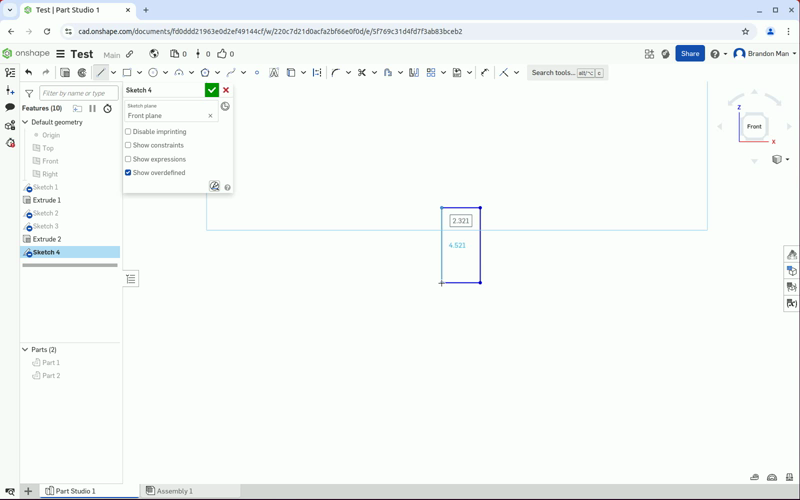
key(esc)
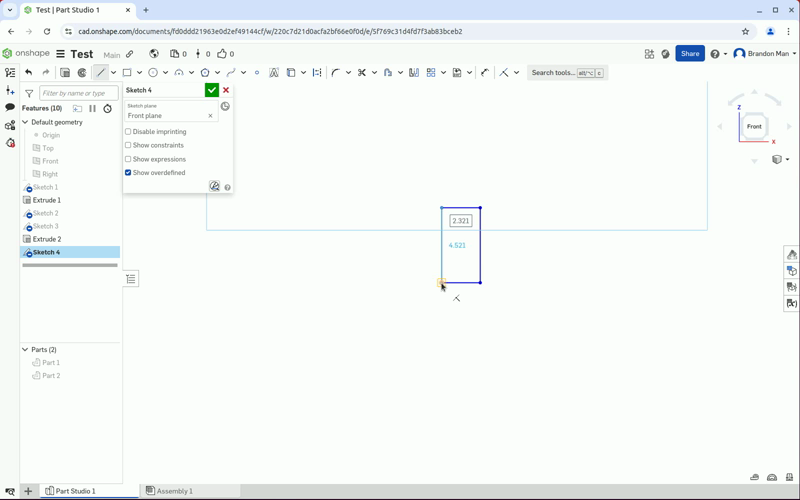
mouse_move(449, 243)
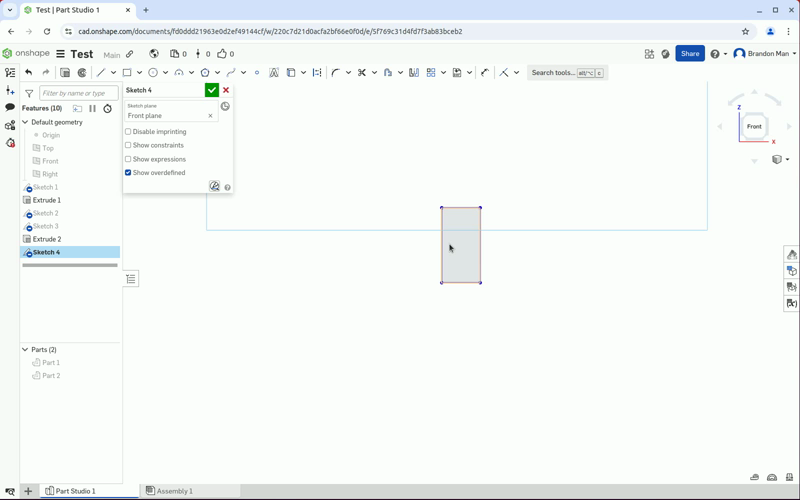
click(449, 243)
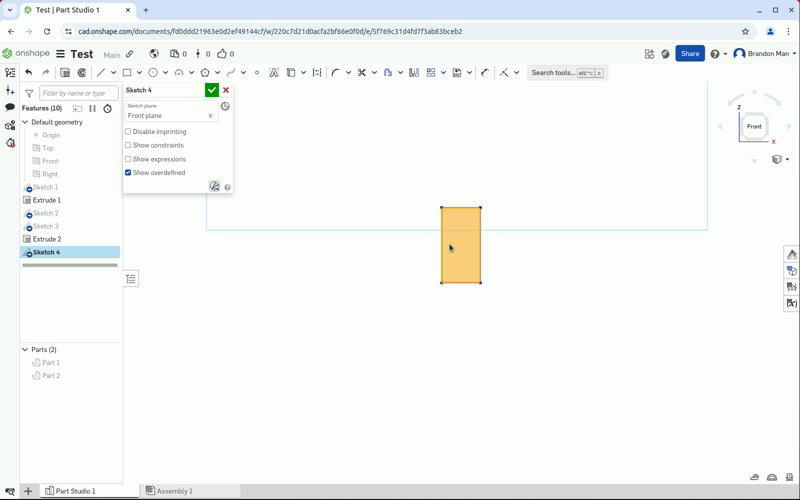
mouse_move(73, 352)
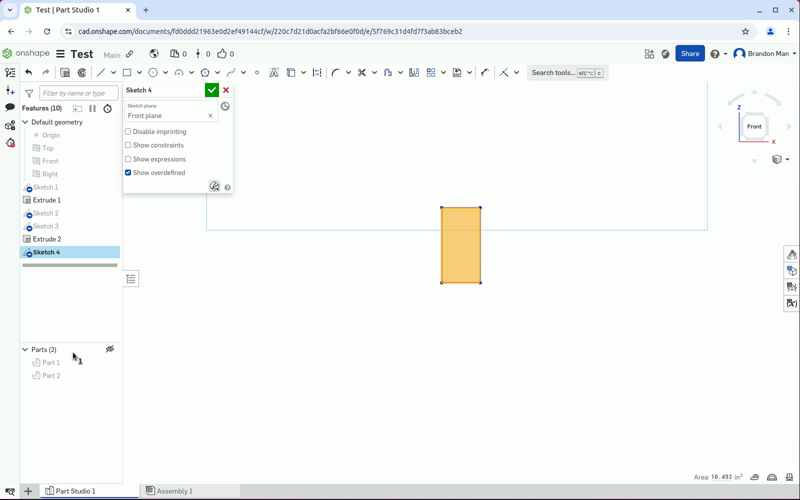
key(shift+y)
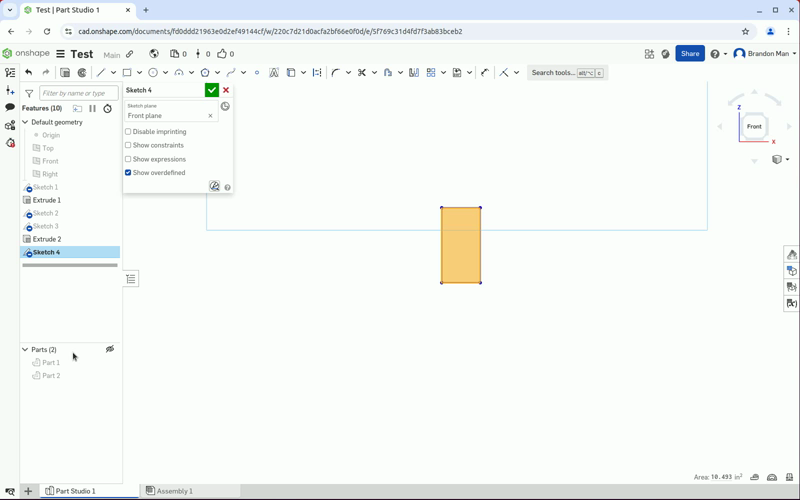
key(shift+e)
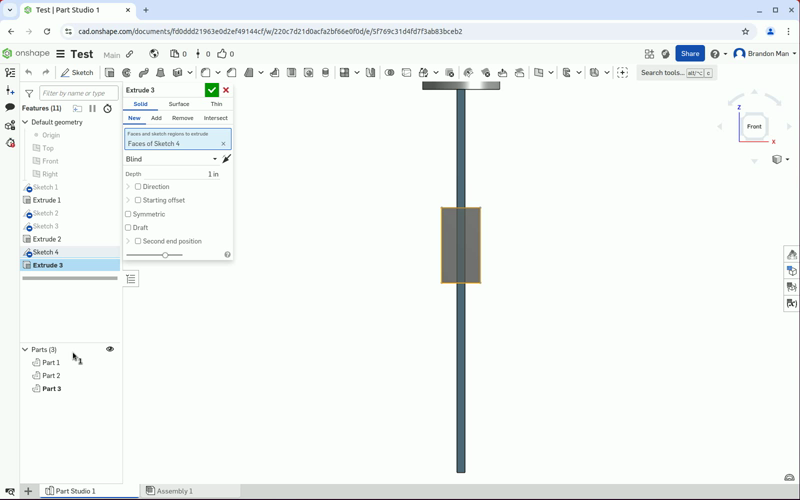
mouse_move(143, 106)
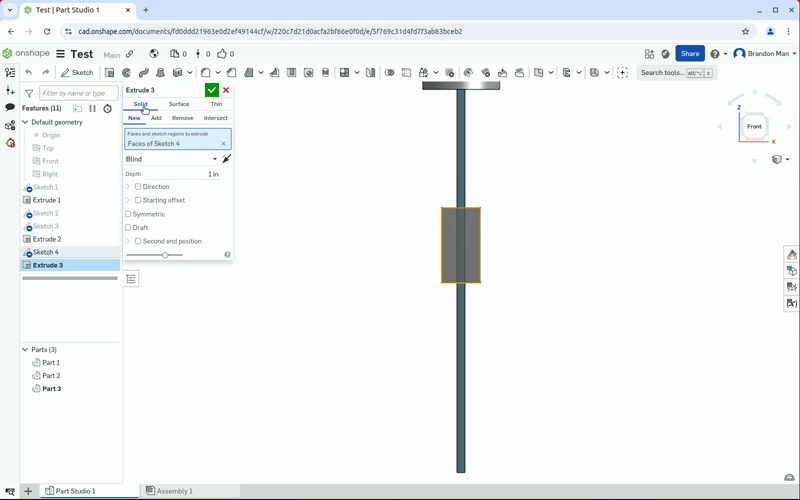
click(143, 106)
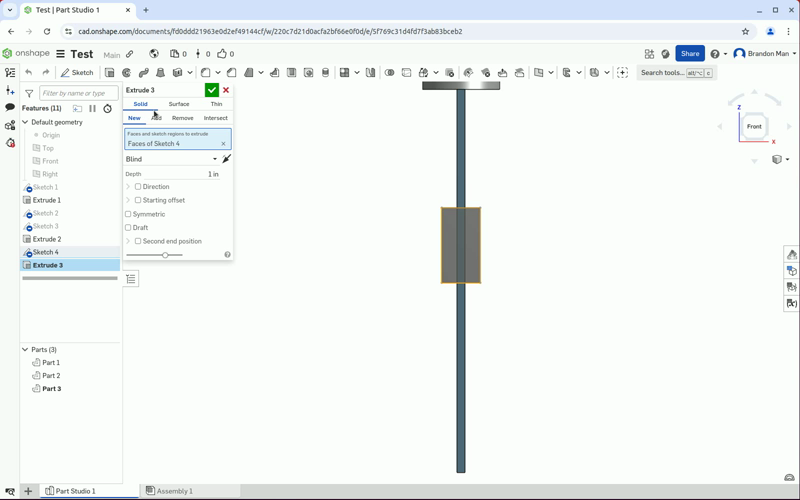
mouse_move(186, 120)
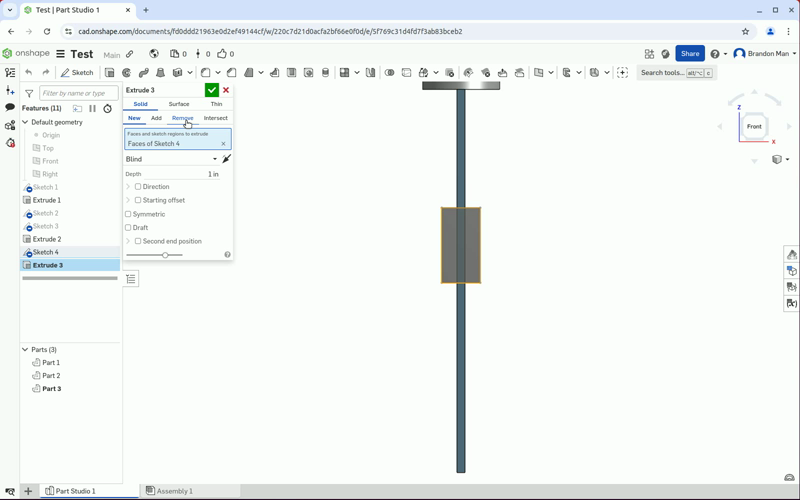
click(186, 120)
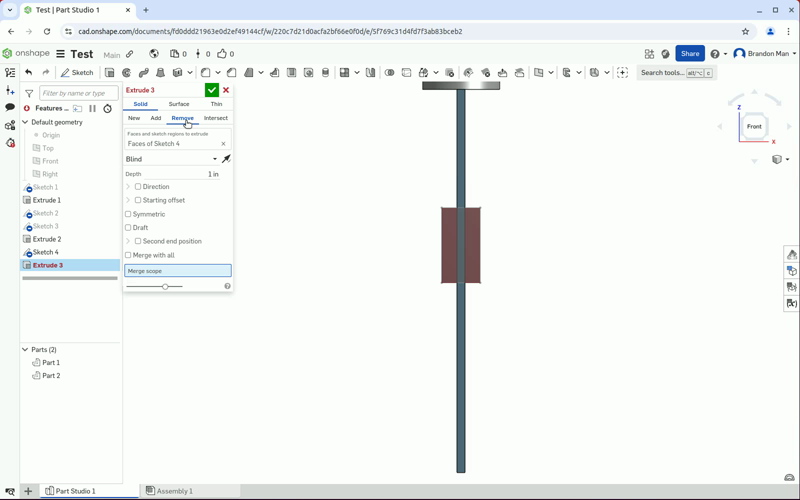
key(tab, 4)
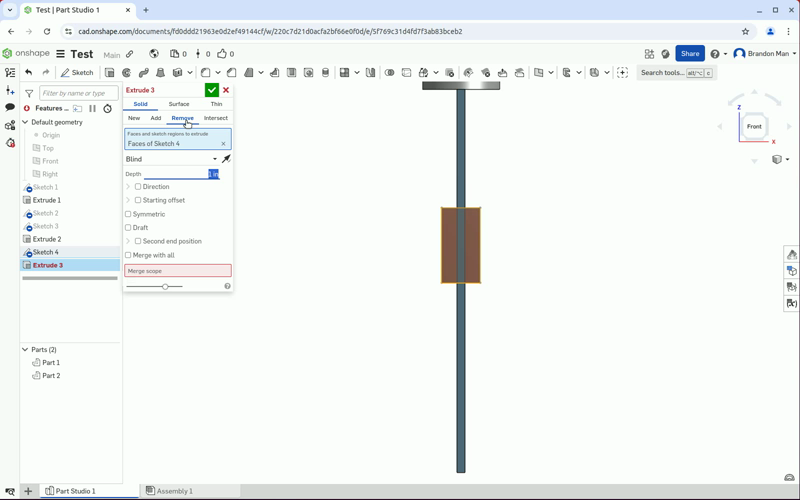
text(14.128)
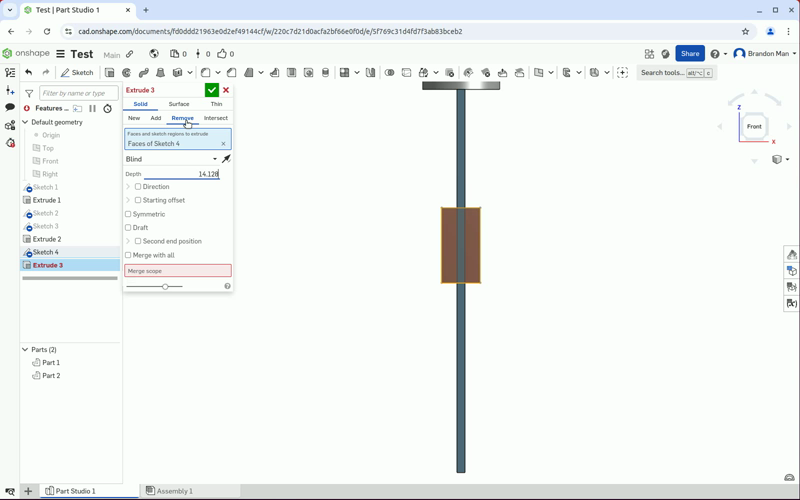
key(tab, 3)
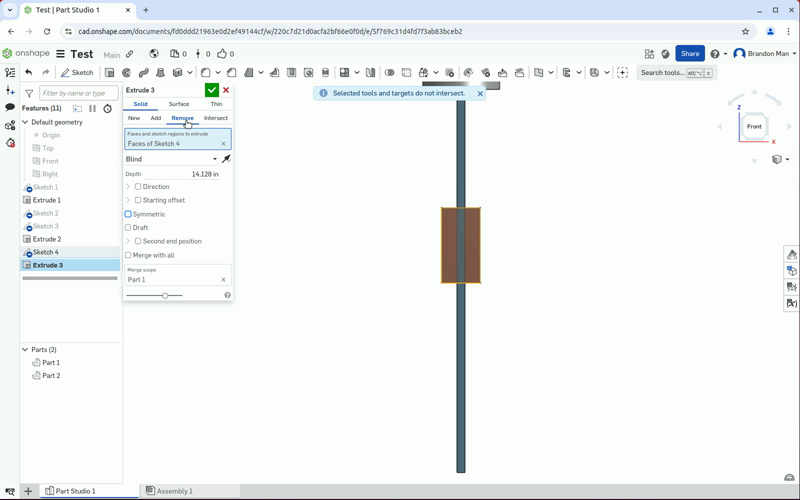
key(space)
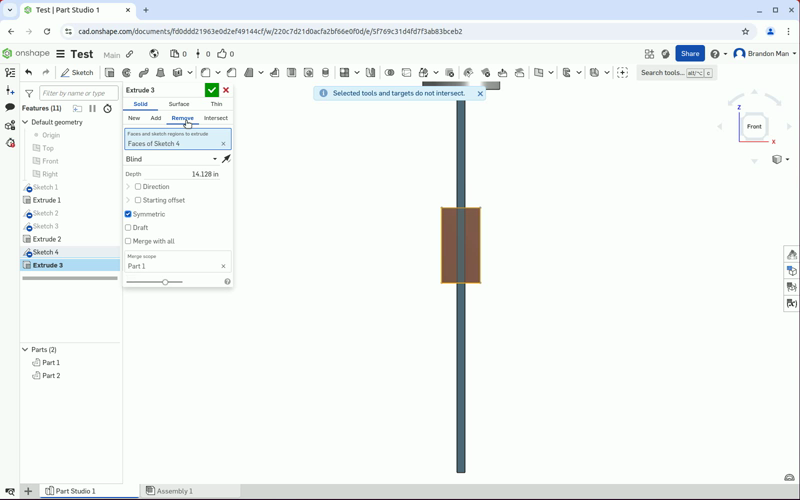
key(tab, 2)
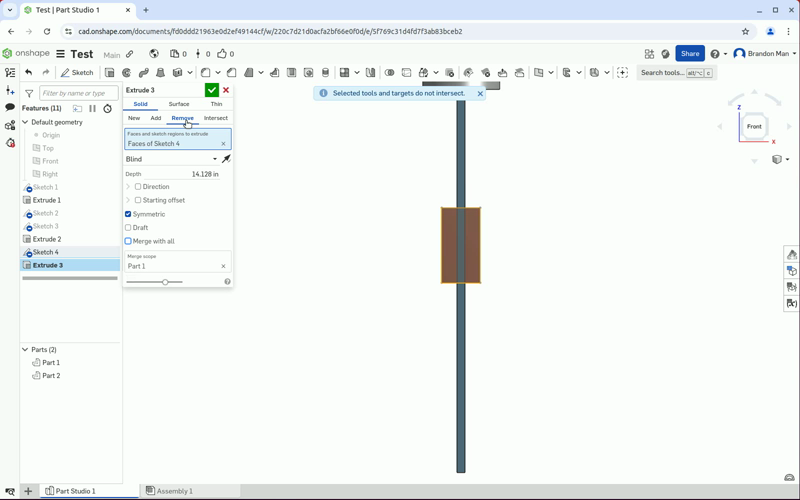
key(space)
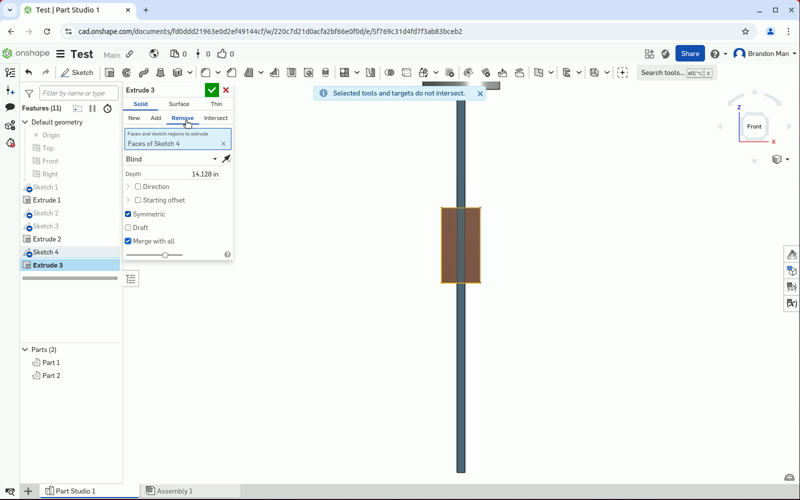
key(enter)
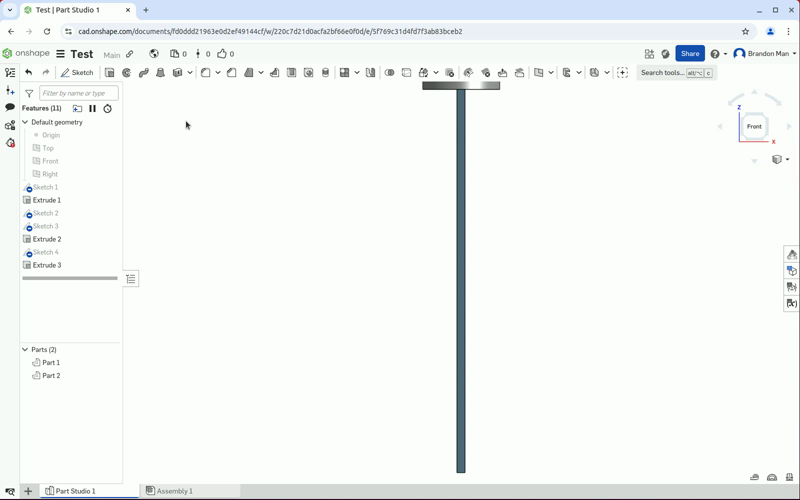
key(shift+h)
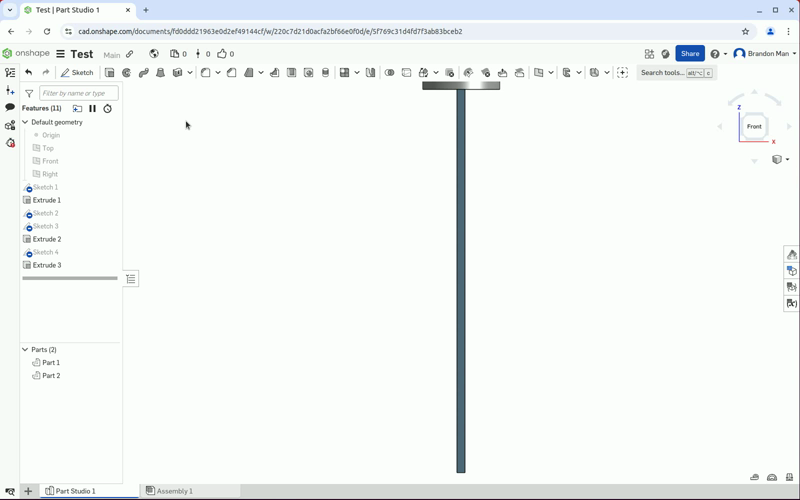
key(shift+h)
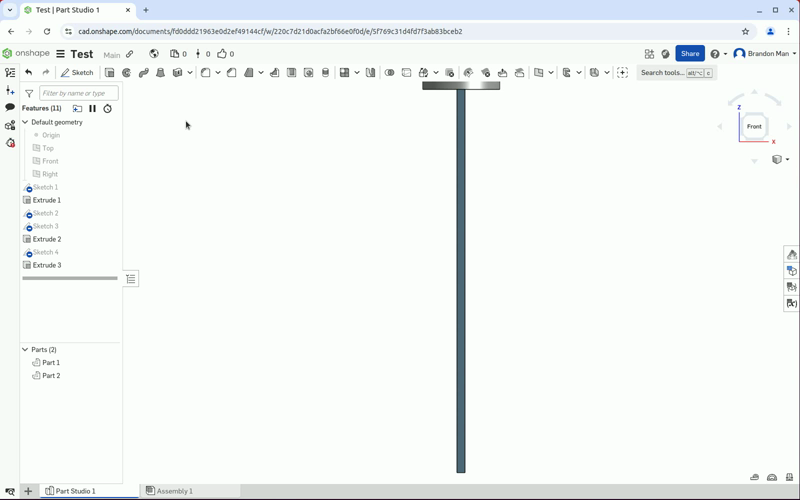
mouse_move(73, 189)
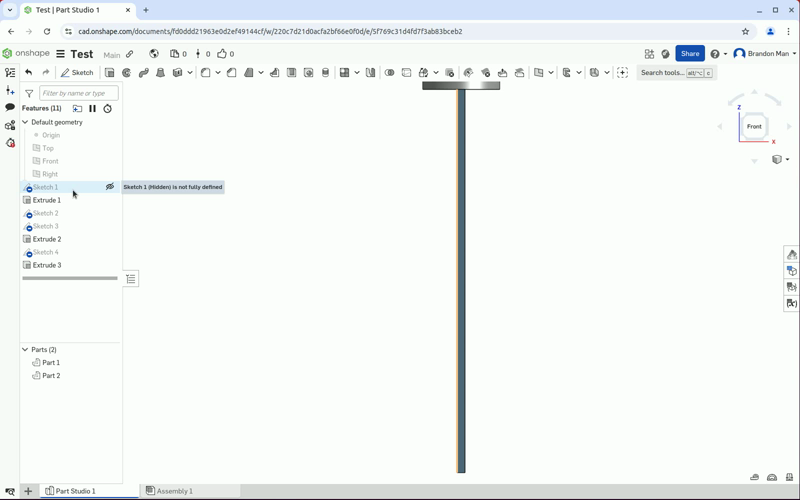
click(73, 189)
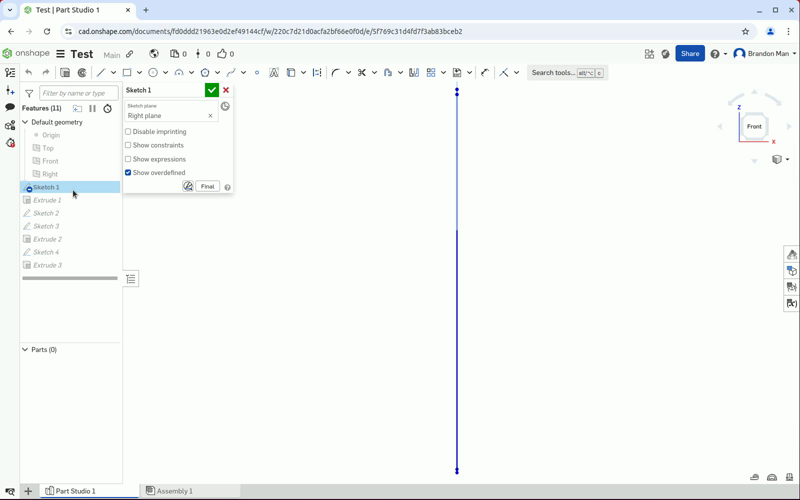
mouse_move(229, 92)
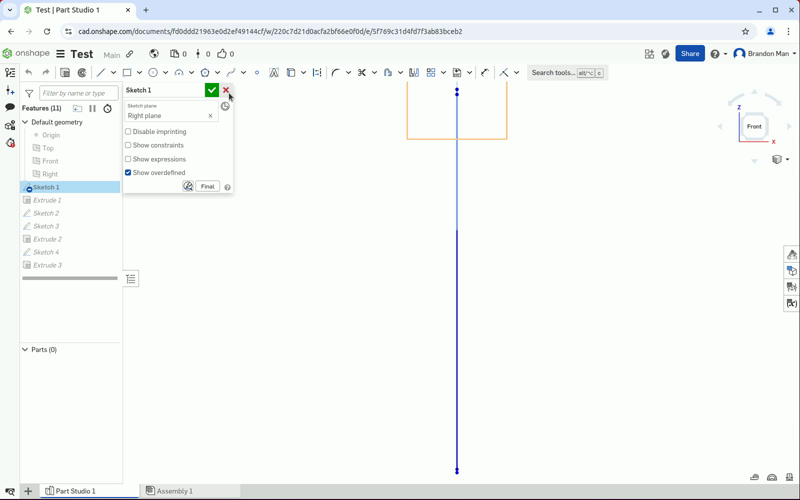
click(229, 92)
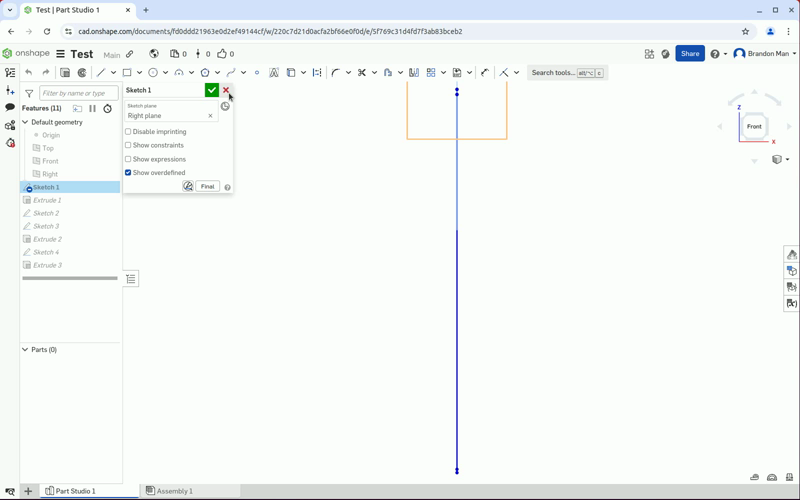
key(shift+s)
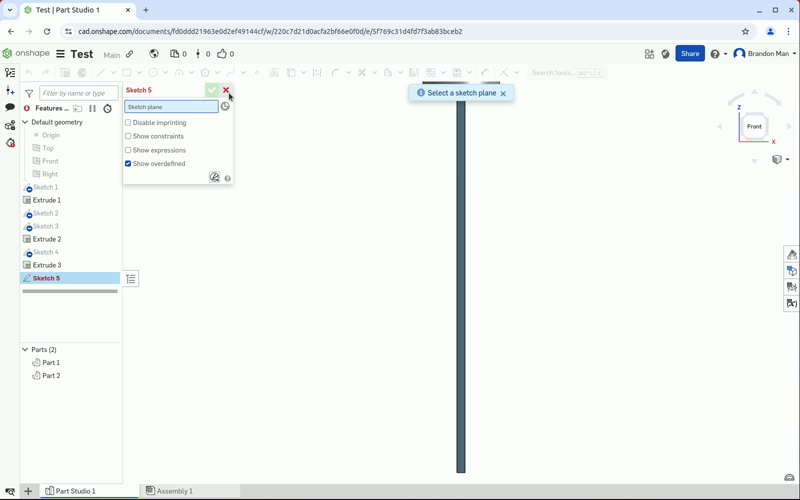
mouse_move(73, 163)
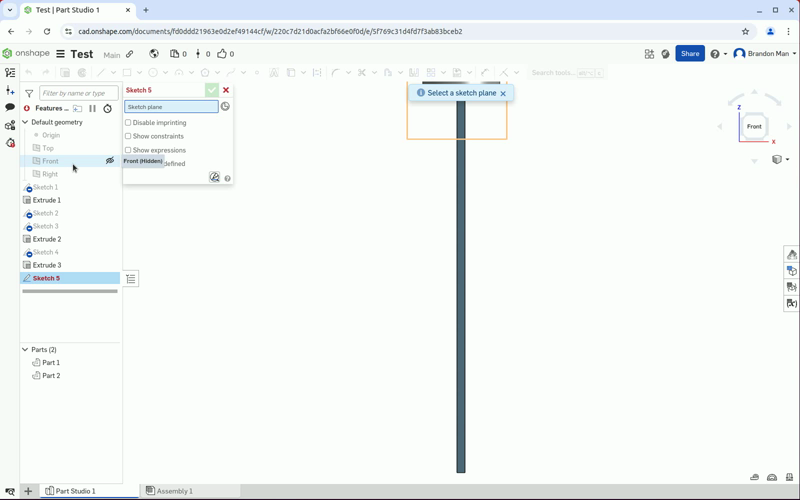
click(73, 163)
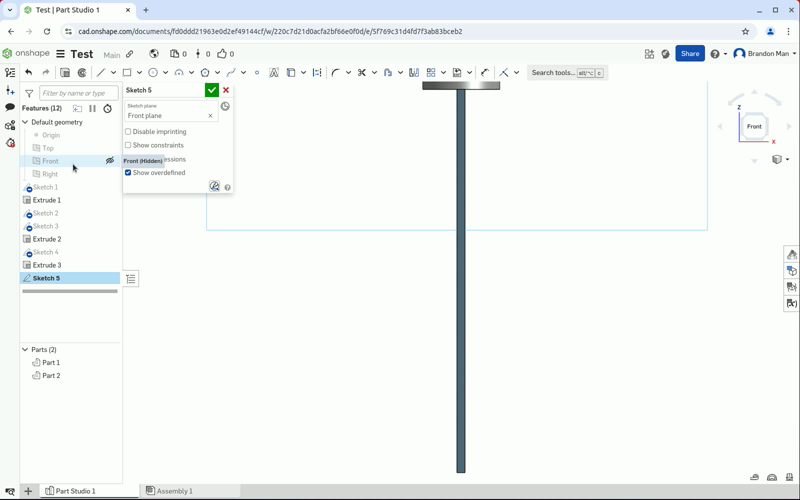
mouse_move(73, 352)
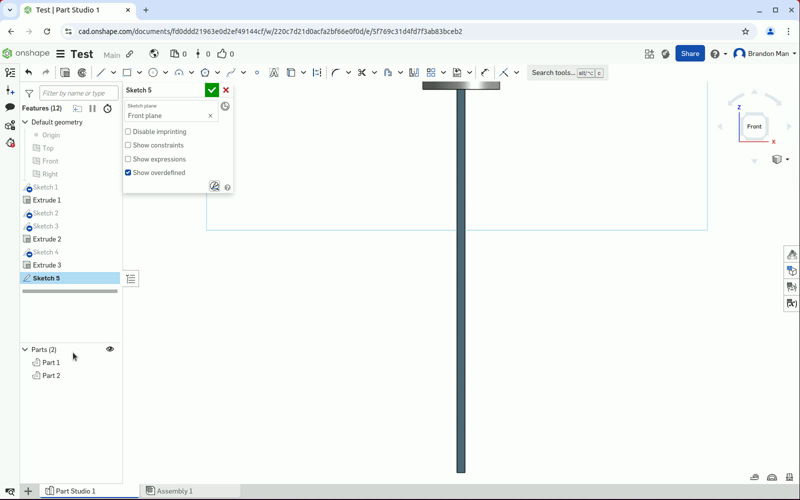
key(y)
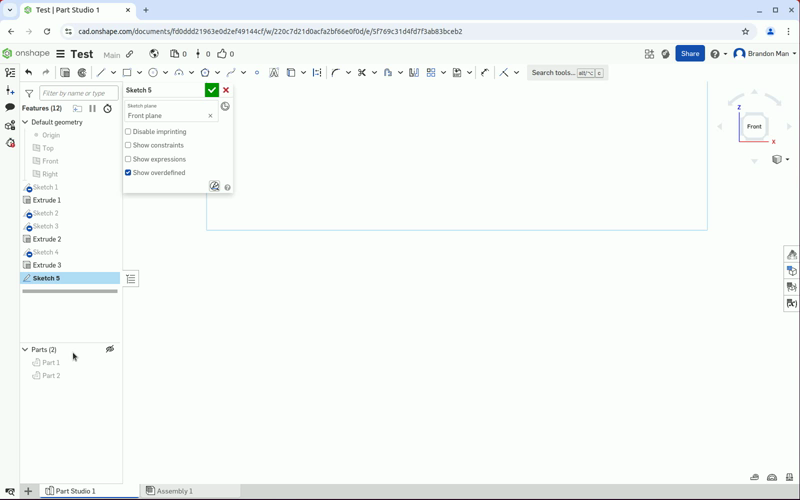
key(c)
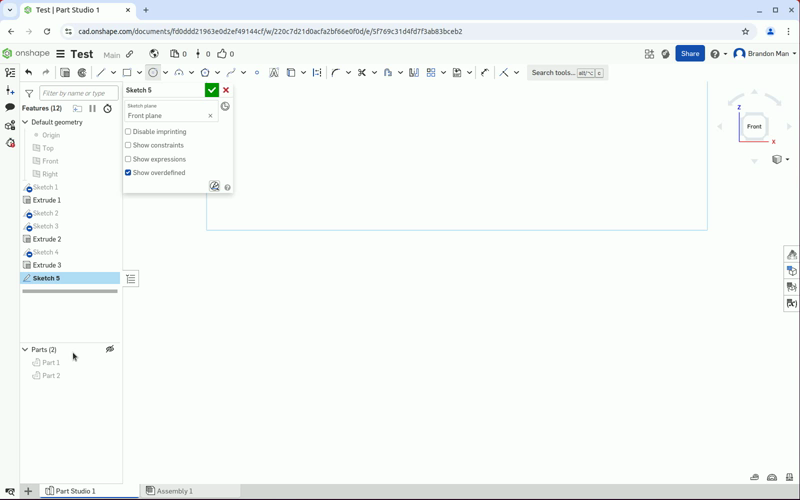
key_down(shift)
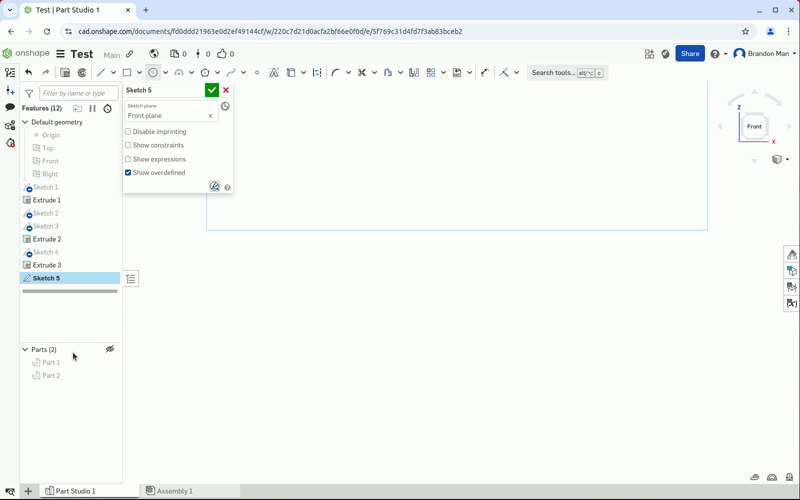
mouse_move(461, 189)
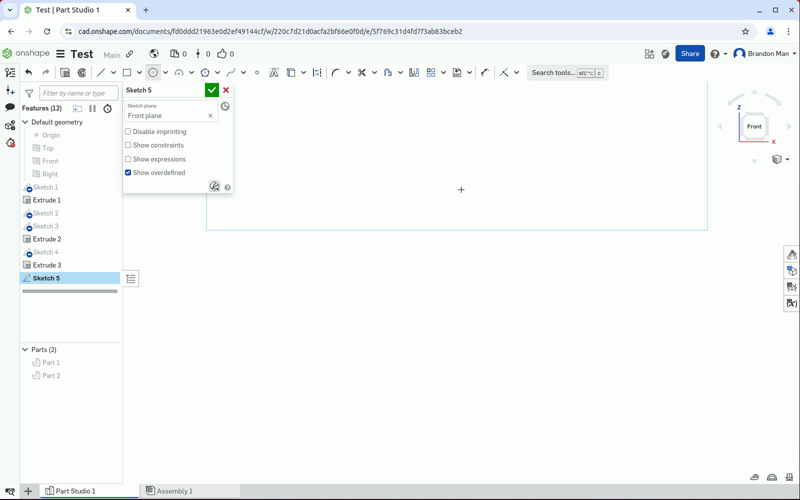
click(461, 189)
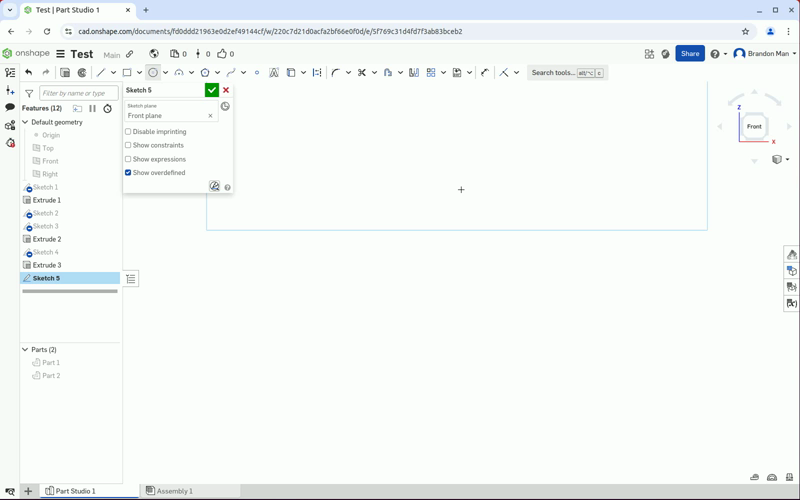
key_up(shift)
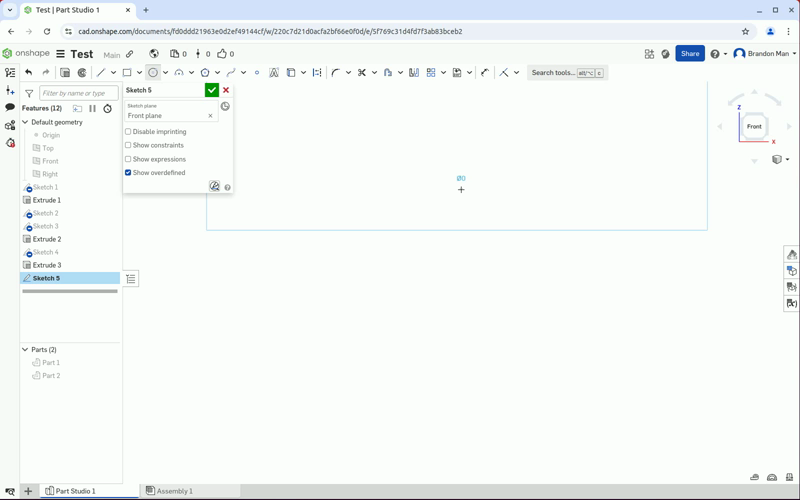
mouse_move(471, 189)
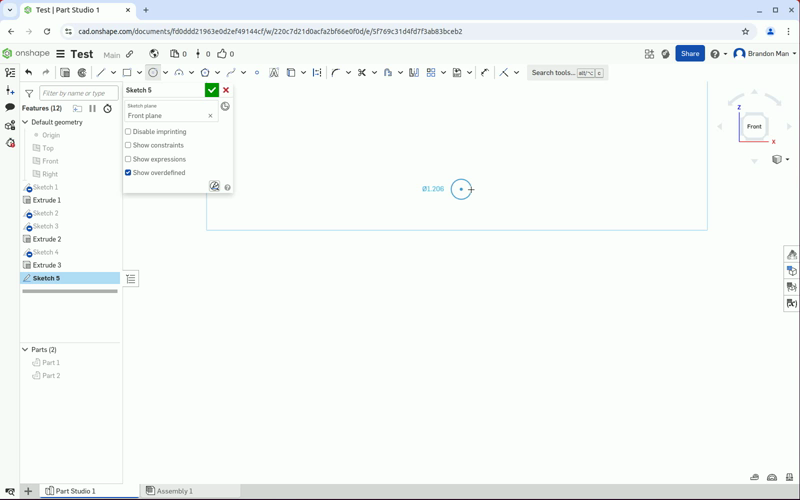
click(471, 189)
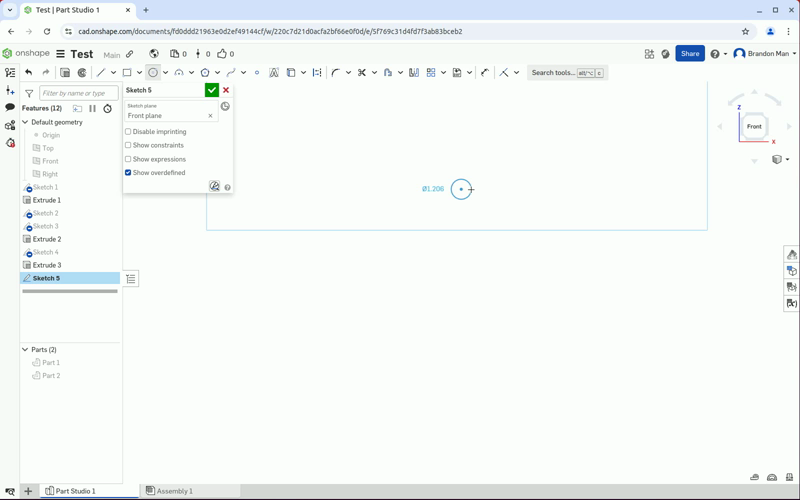
key(esc)
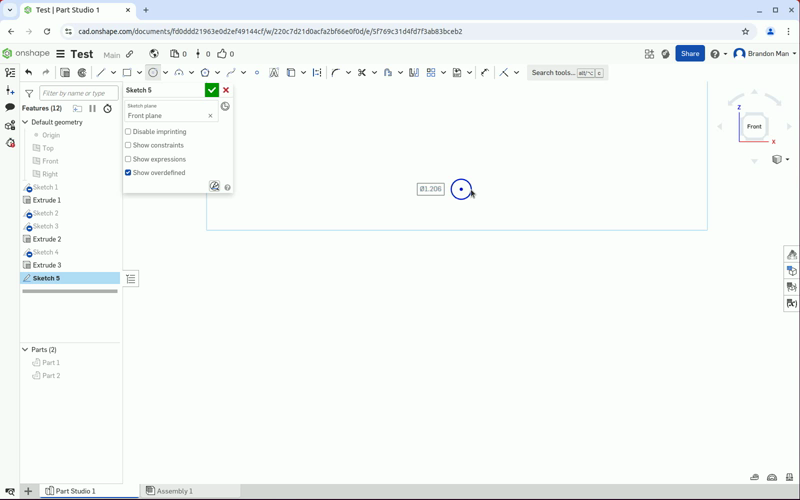
mouse_move(461, 180)
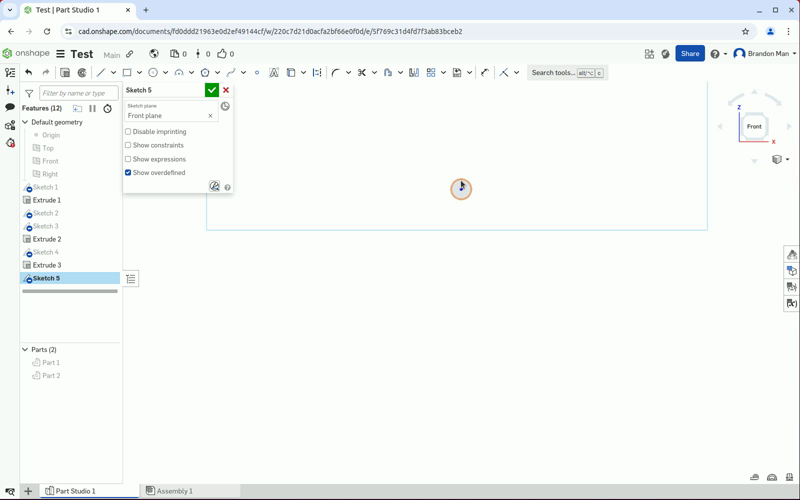
scroll(6)
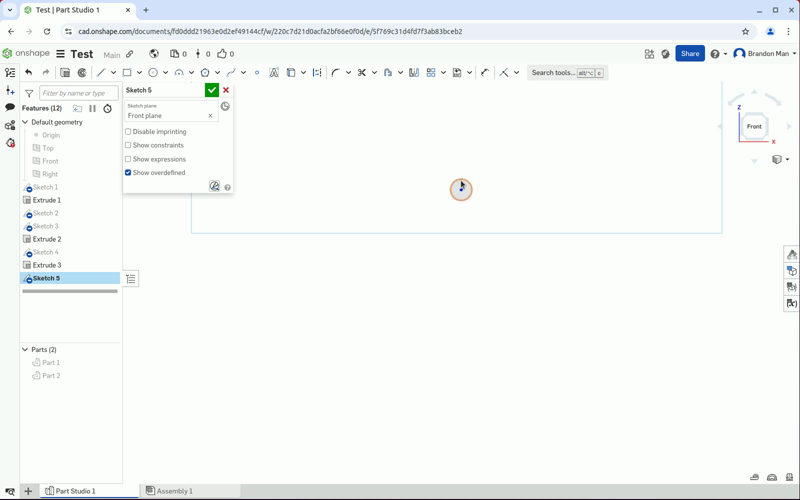
scroll(6)
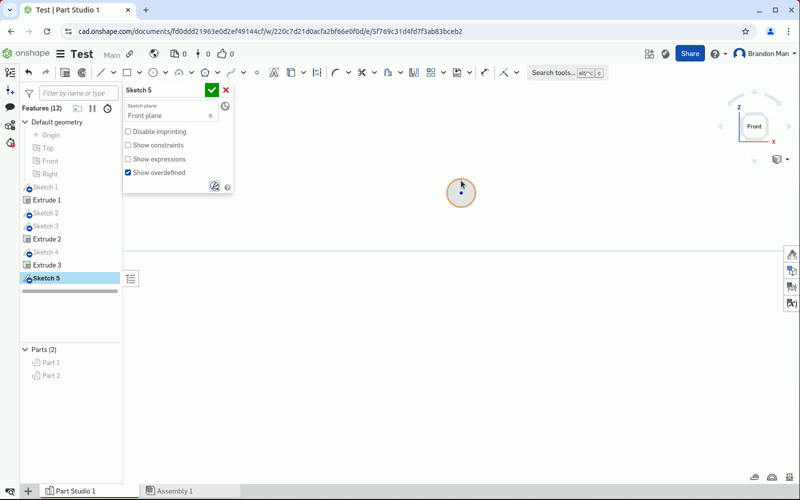
scroll(6)
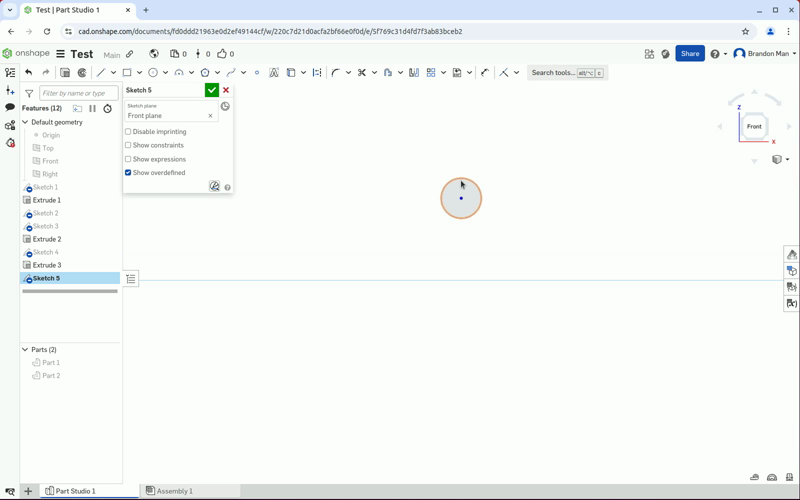
scroll(6)
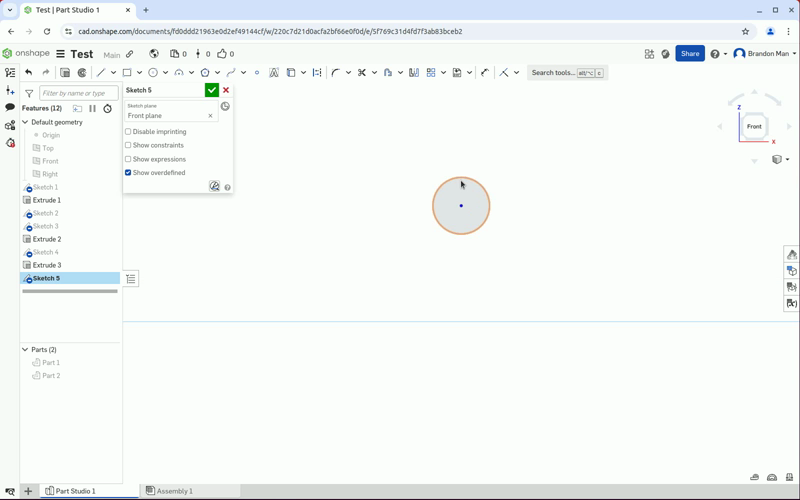
scroll(6)
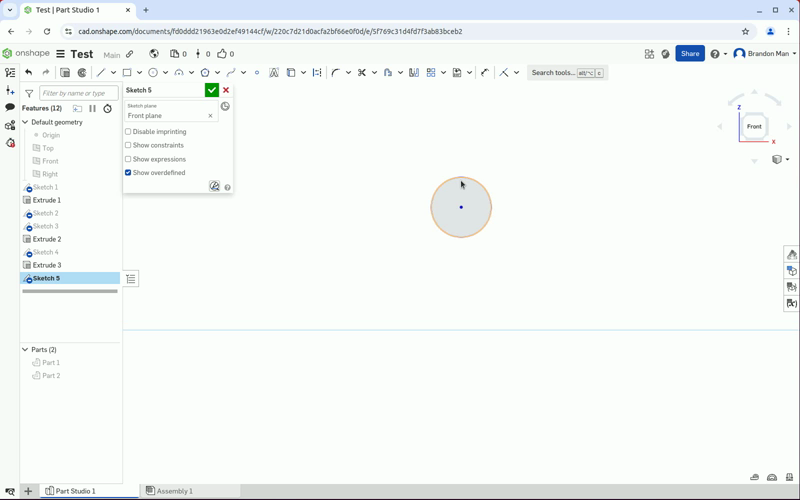
scroll(6)
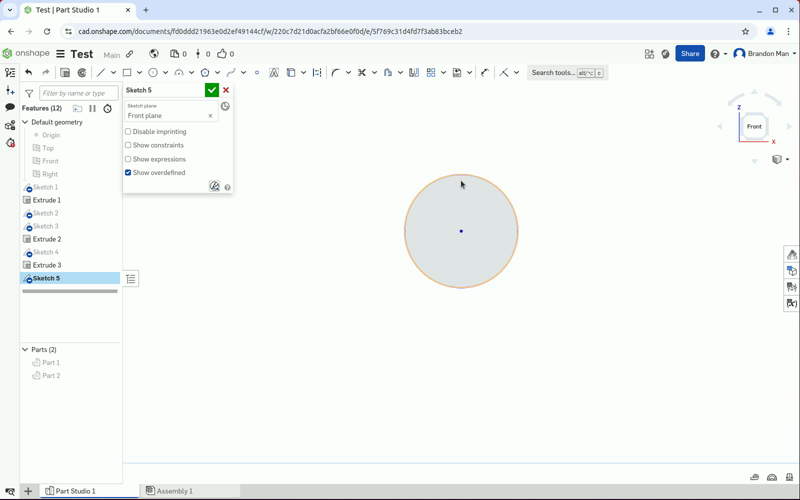
scroll(6)
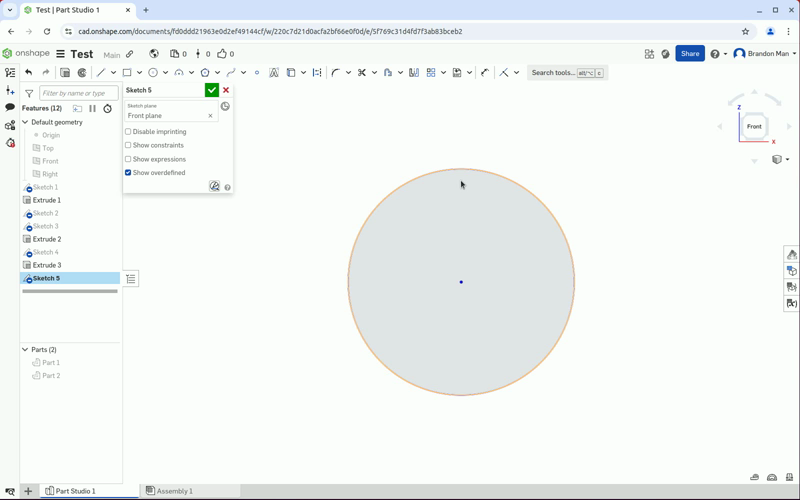
click(461, 180)
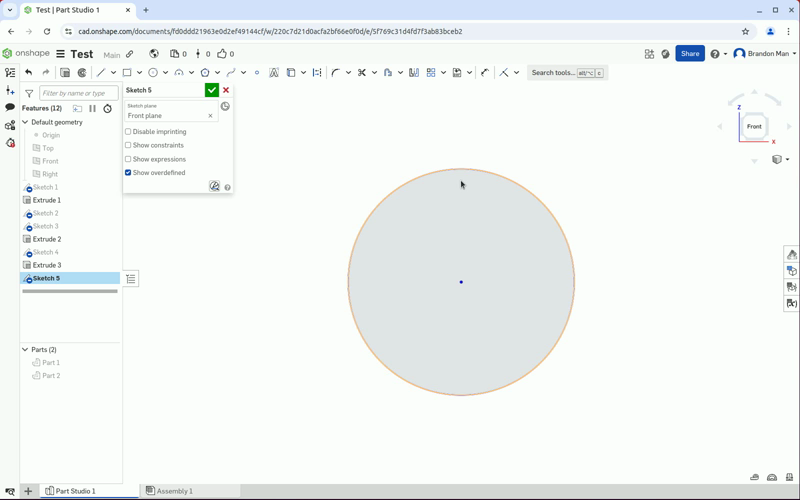
scroll(-6)
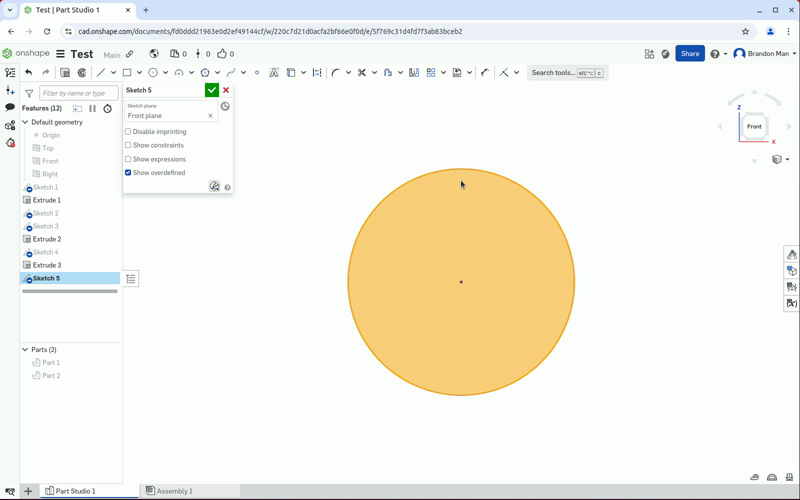
scroll(-6)
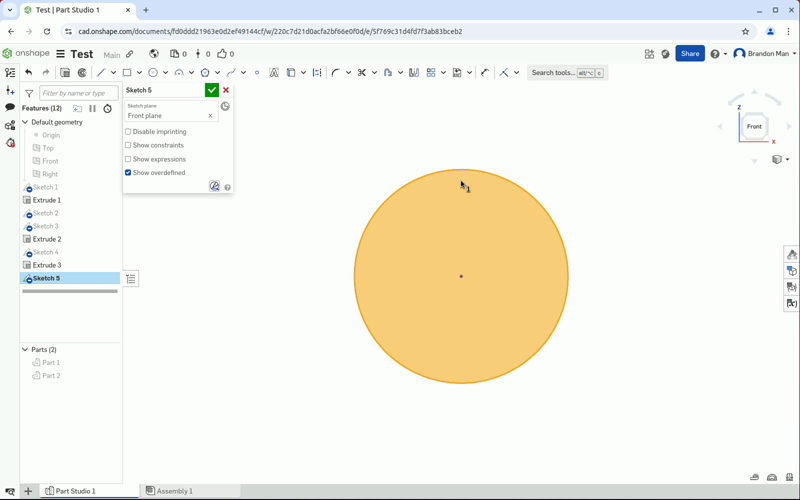
scroll(-6)
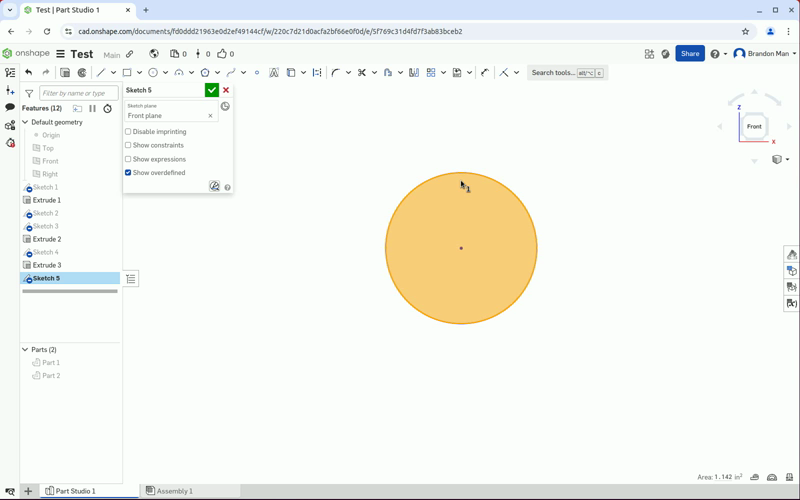
scroll(-6)
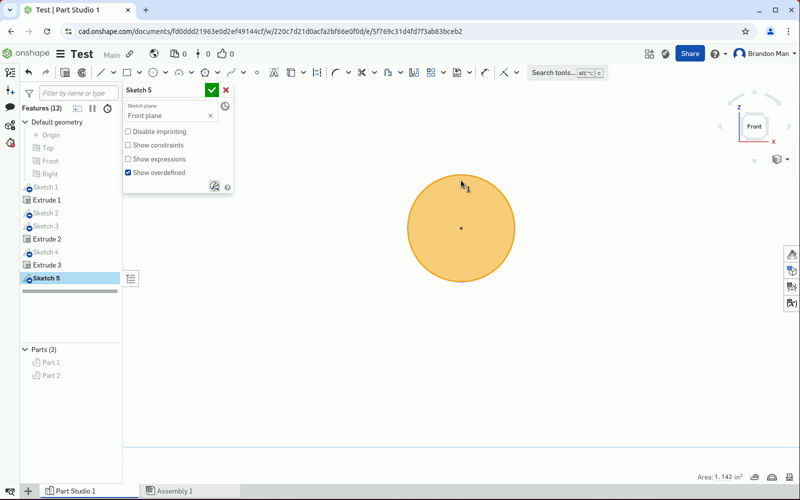
scroll(-6)
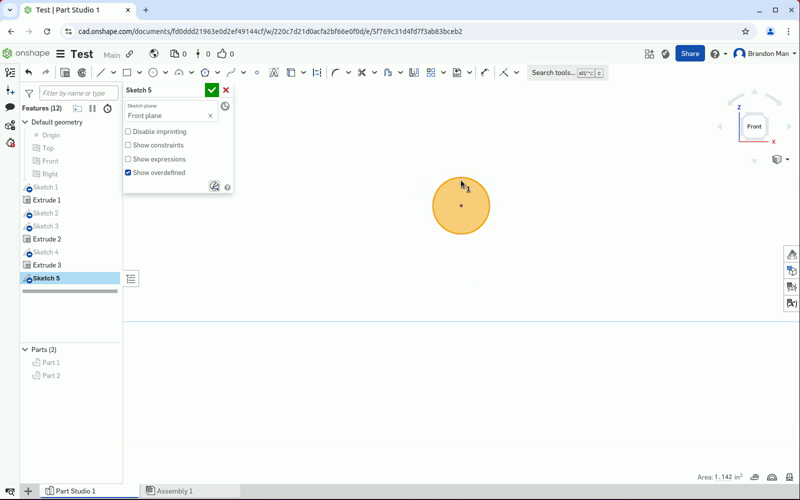
scroll(-6)
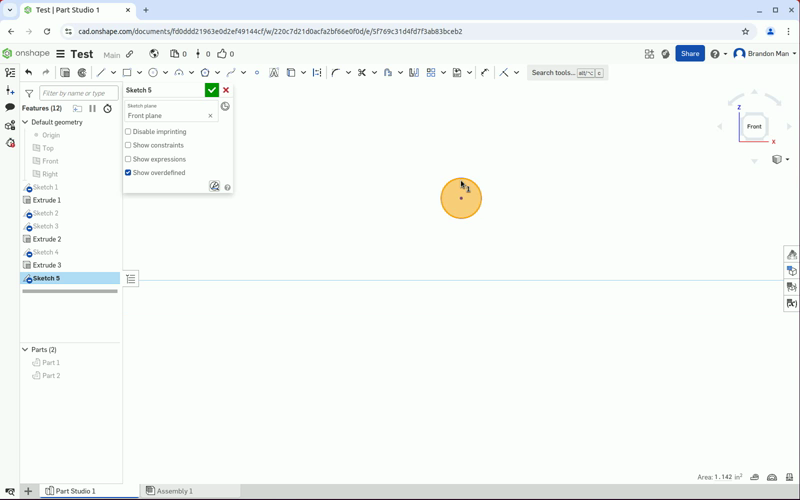
scroll(-6)
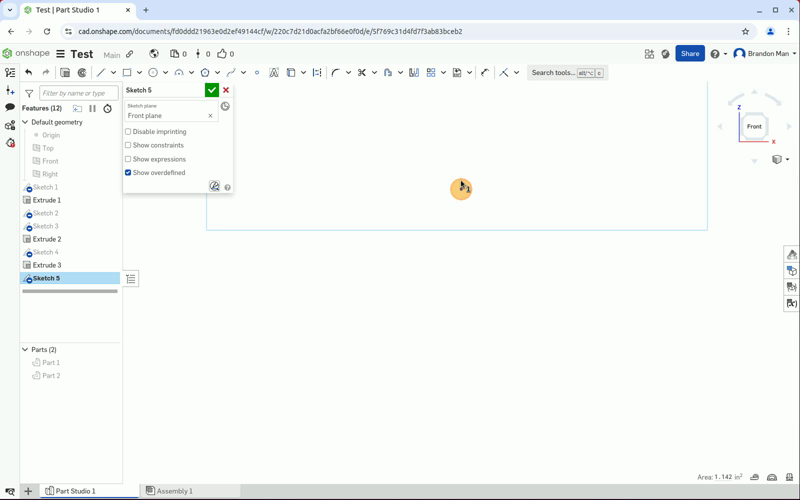
mouse_move(73, 352)
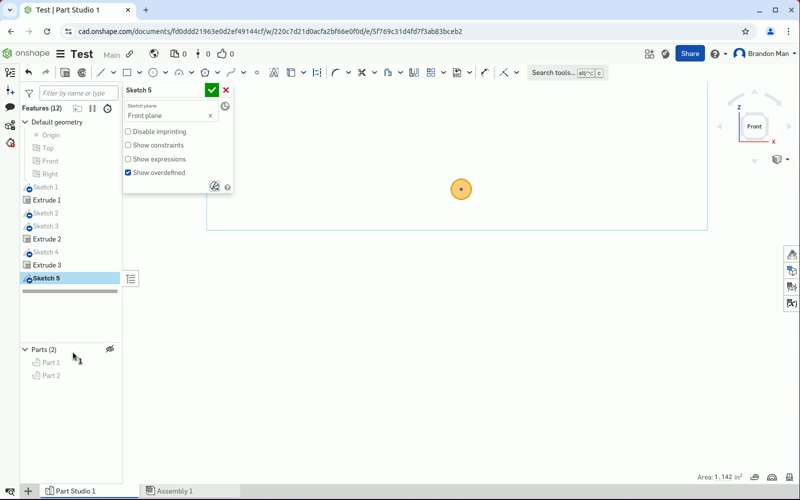
key(shift+y)
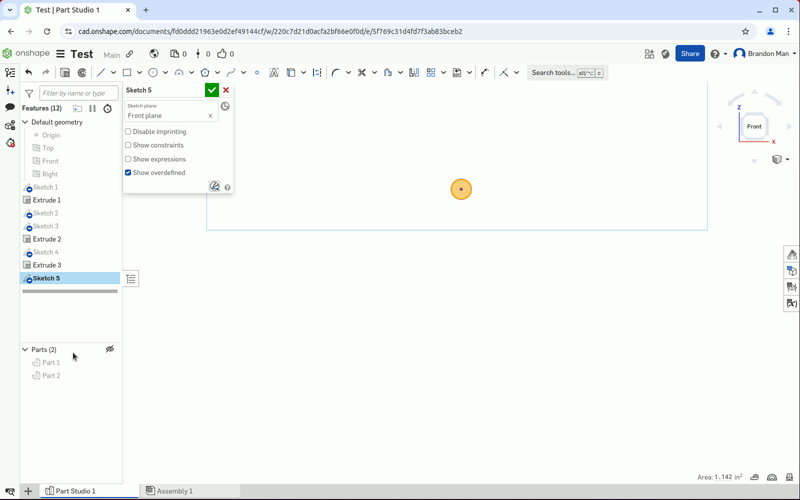
key(shift+e)
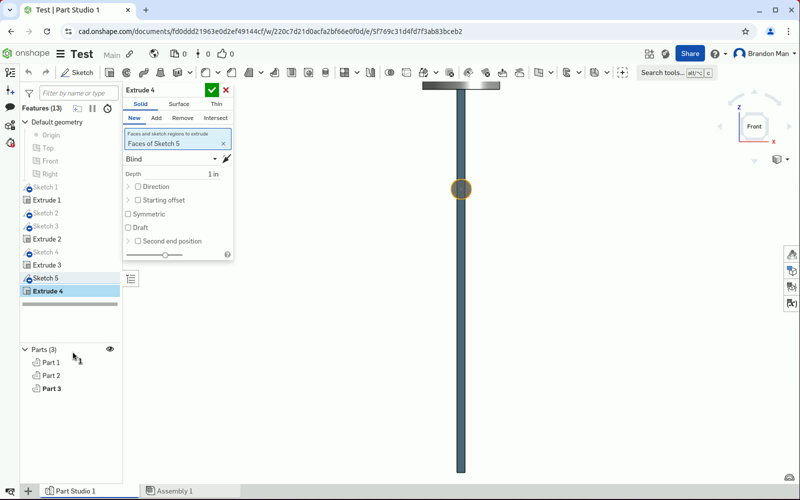
mouse_move(143, 106)
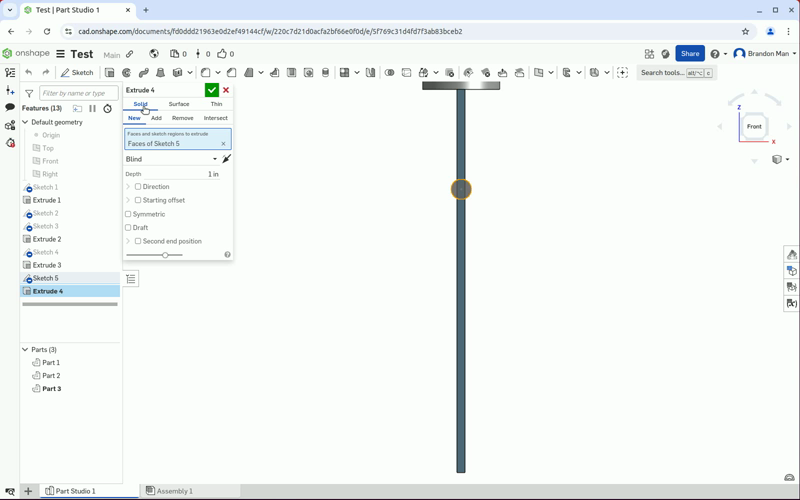
click(143, 106)
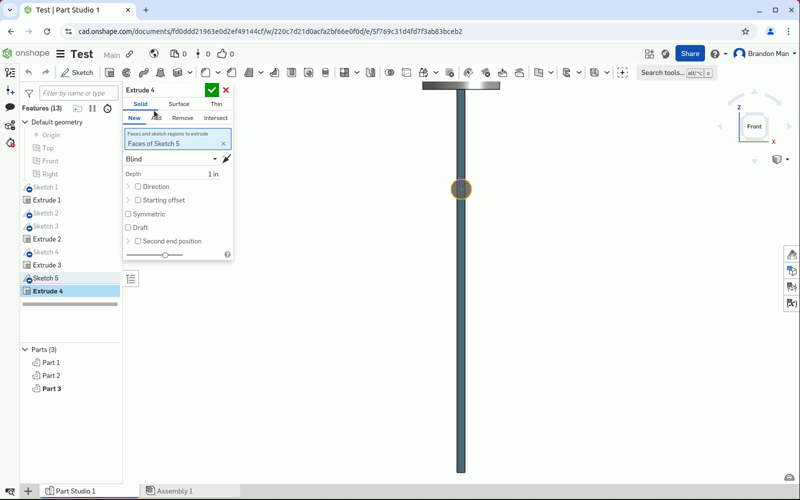
mouse_move(186, 120)
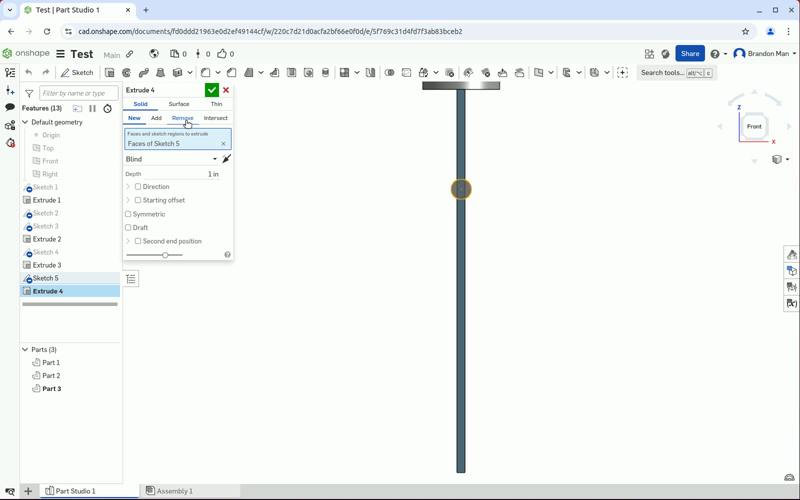
click(186, 120)
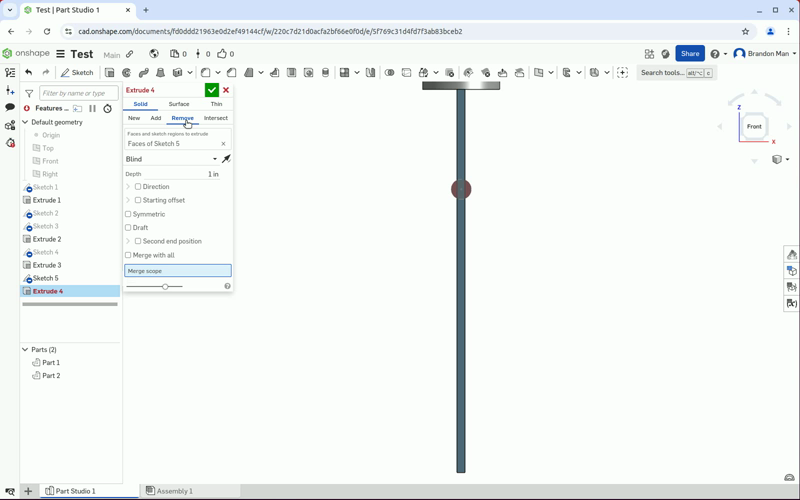
key(tab, 4)
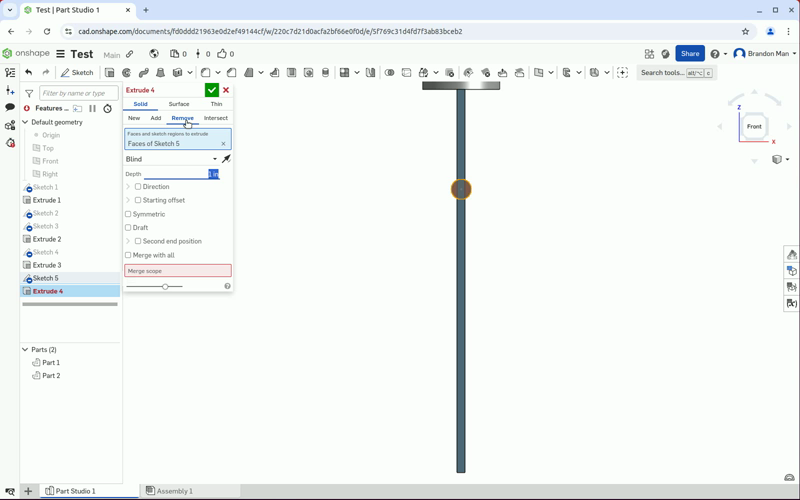
text(14.128)
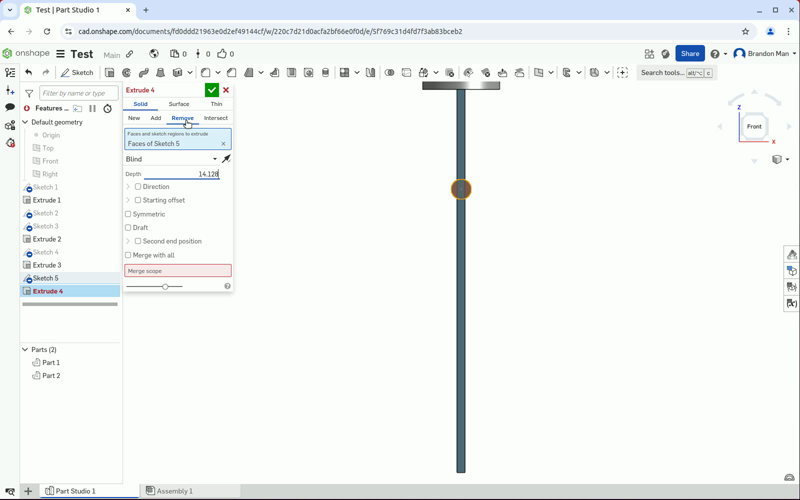
key(tab, 3)
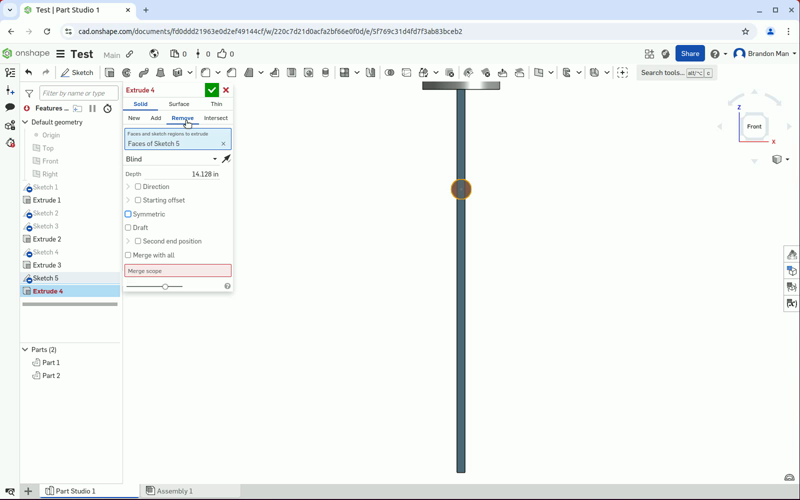
key(space)
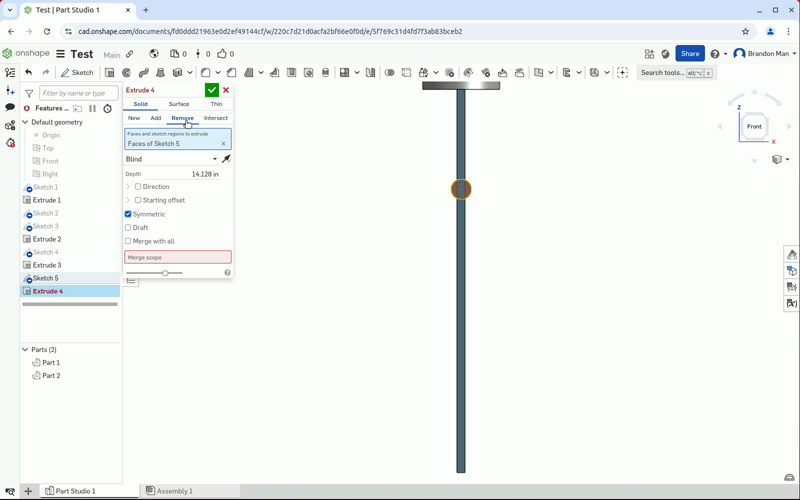
key(tab, 2)
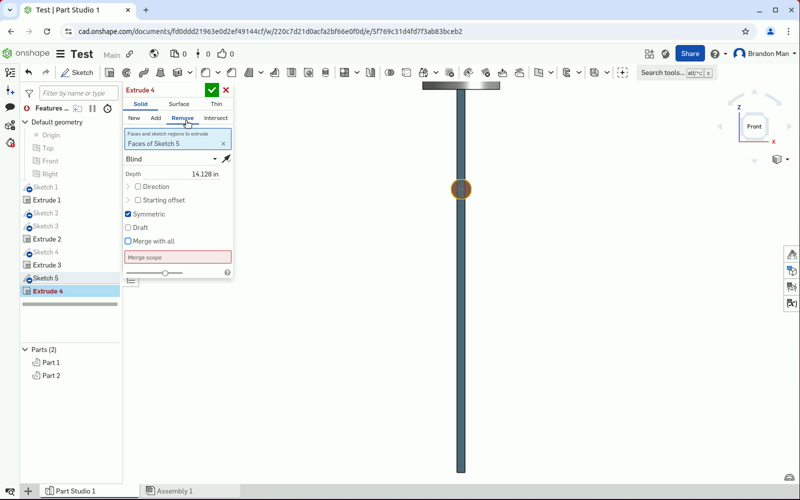
key(space)
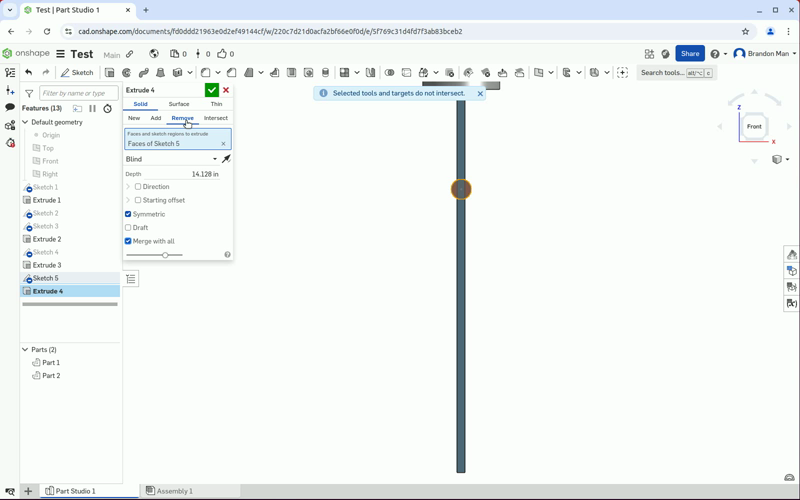
key(enter)
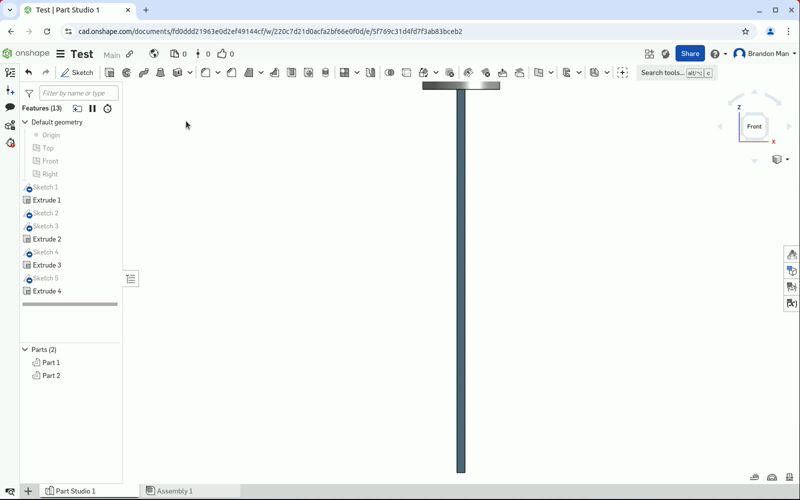
key(shift+h)
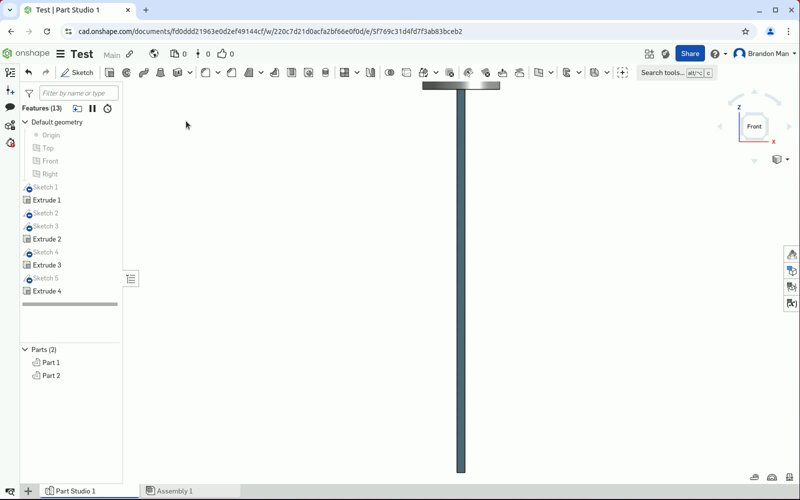
key(shift+h)
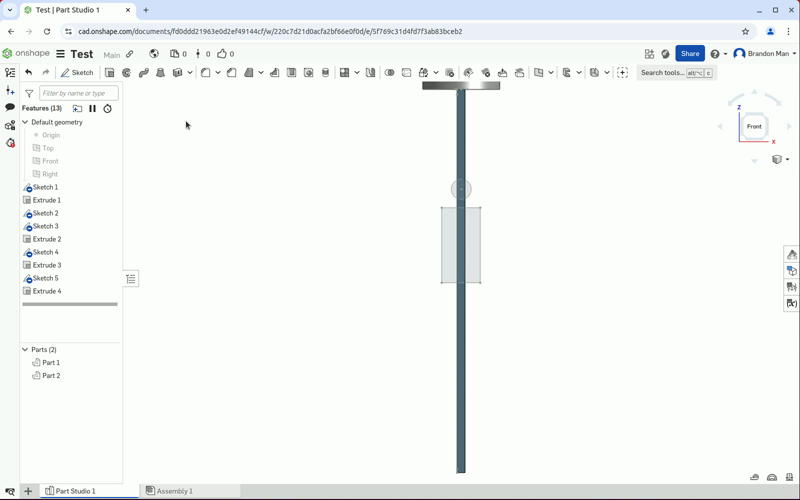
key(shift+7)
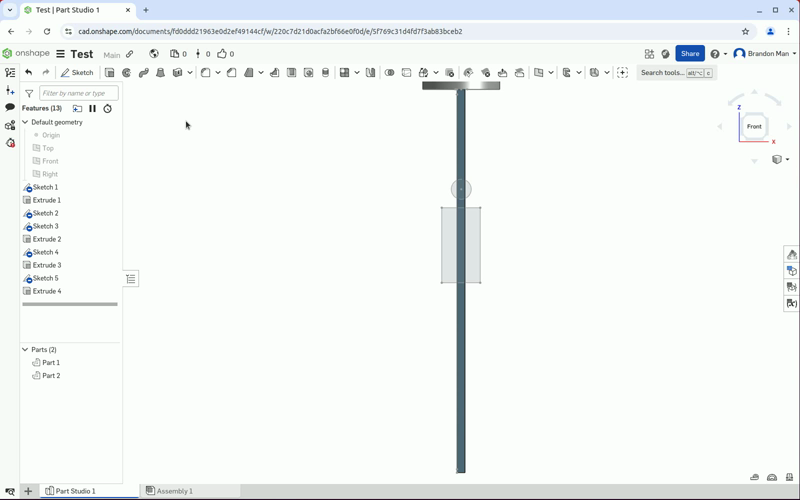
key(left, 2)
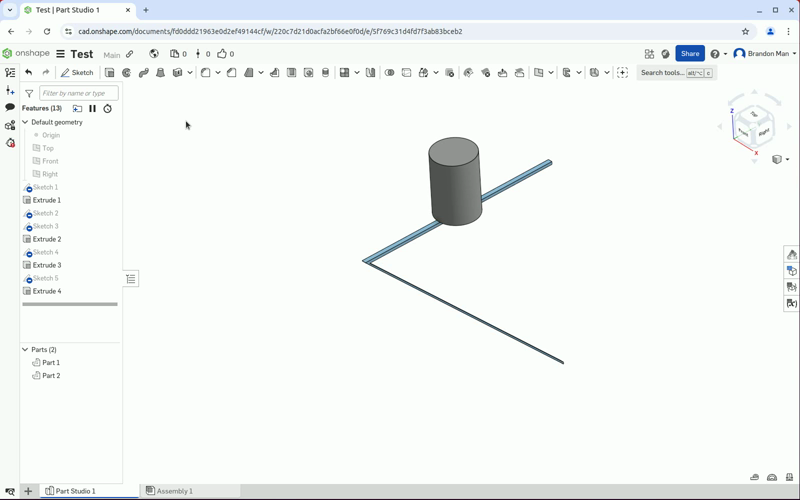
key(down, 2)
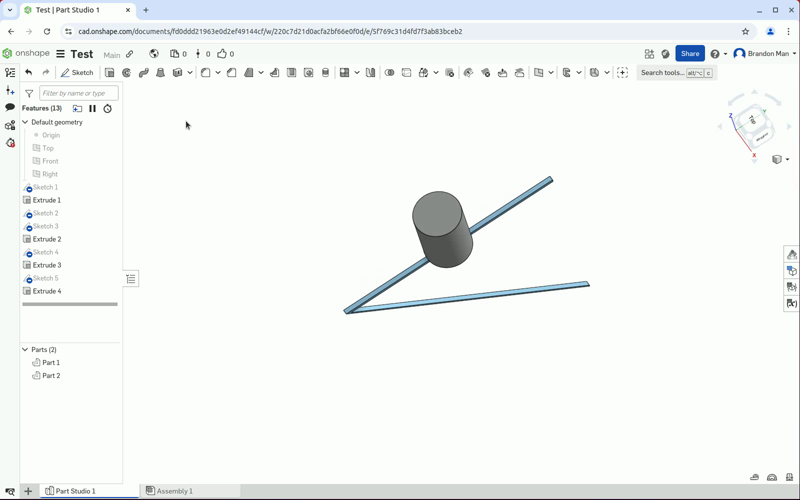
key(up, 2)
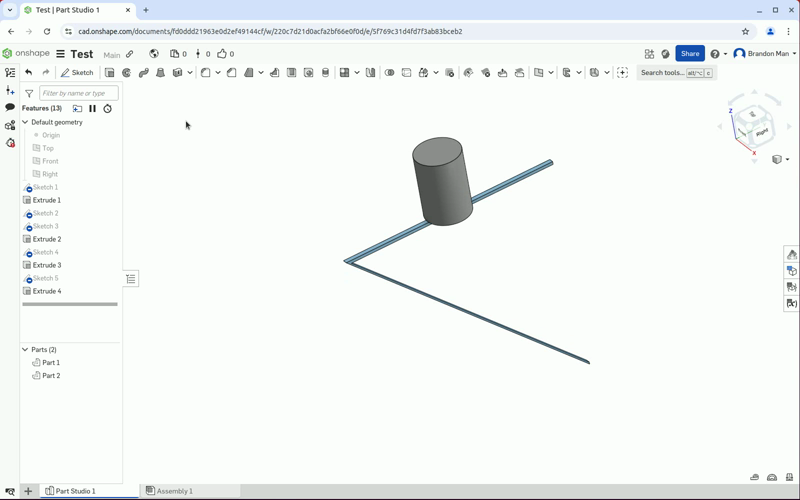
key(right, 2)
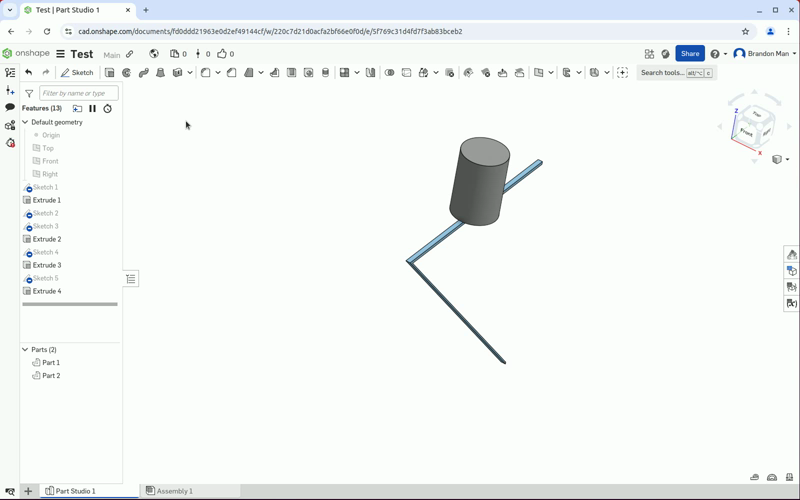
mouse_move(73, 189)
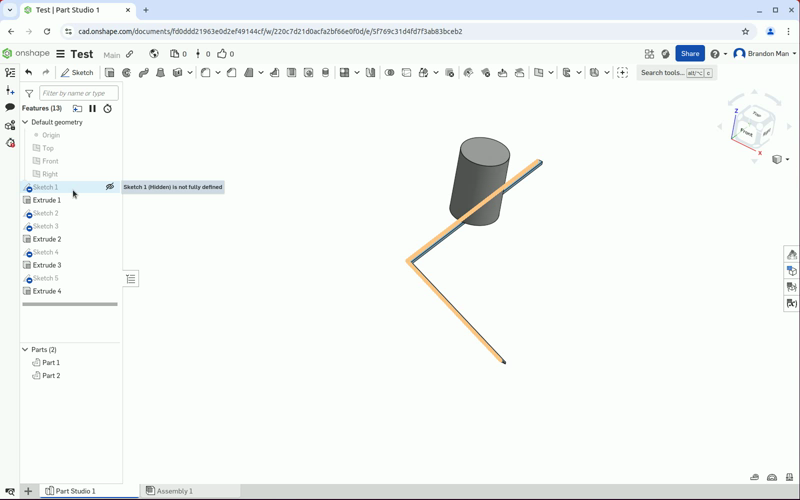
click(73, 189)